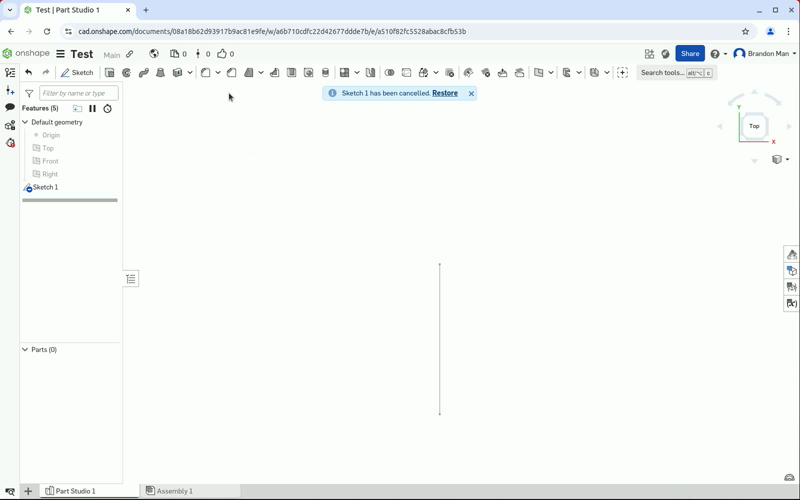
key(shift+h)
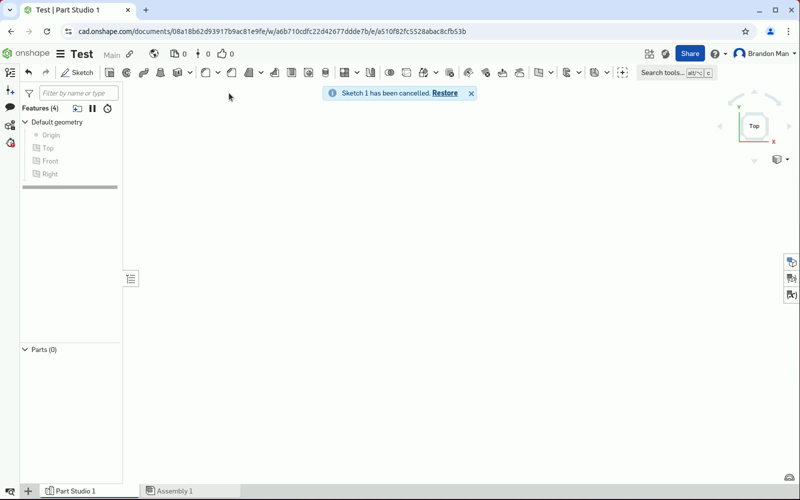
mouse_move(73, 352)
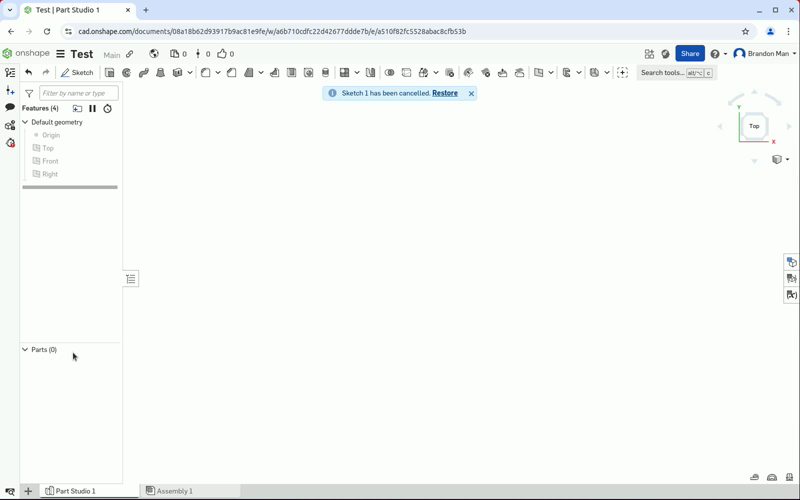
key(y)
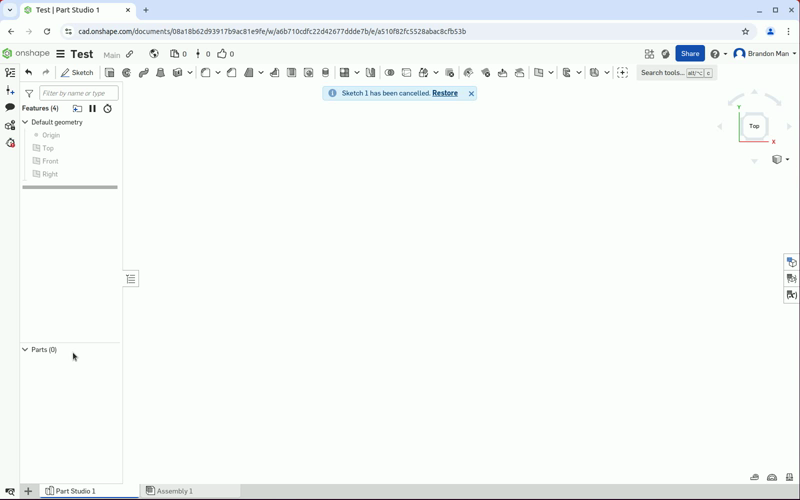
key(shift+p)
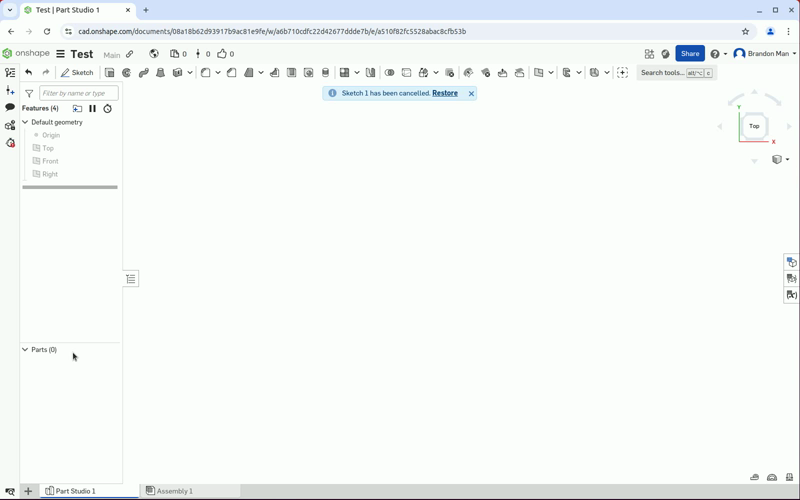
key(space)
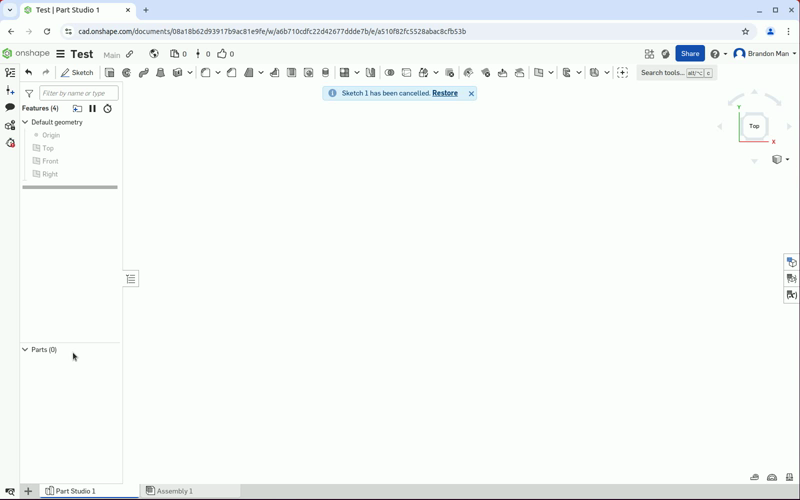
key_down(shift)
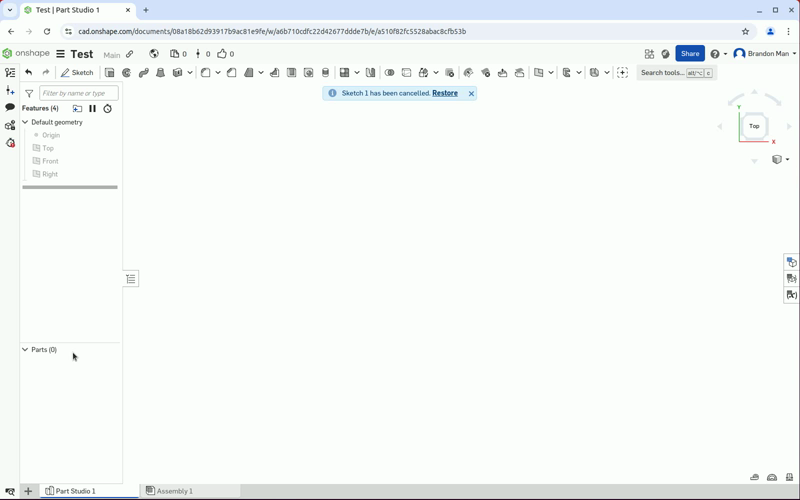
key(up)
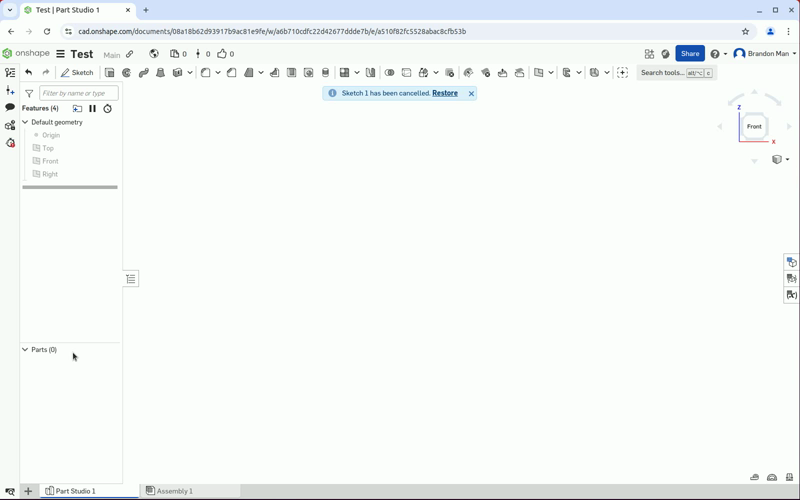
key_up(shift)
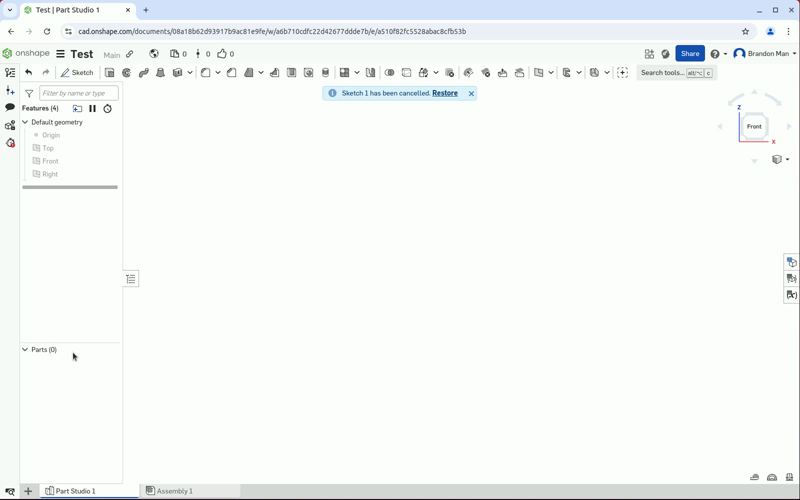
mouse_move(73, 352)
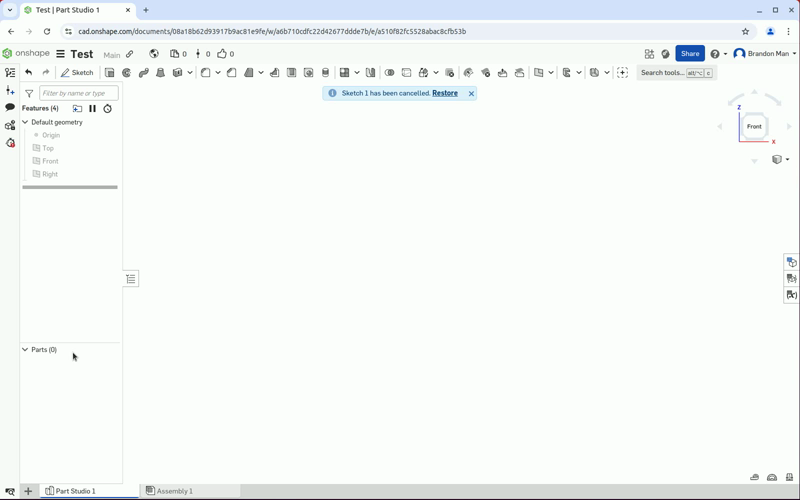
key(shift+y)
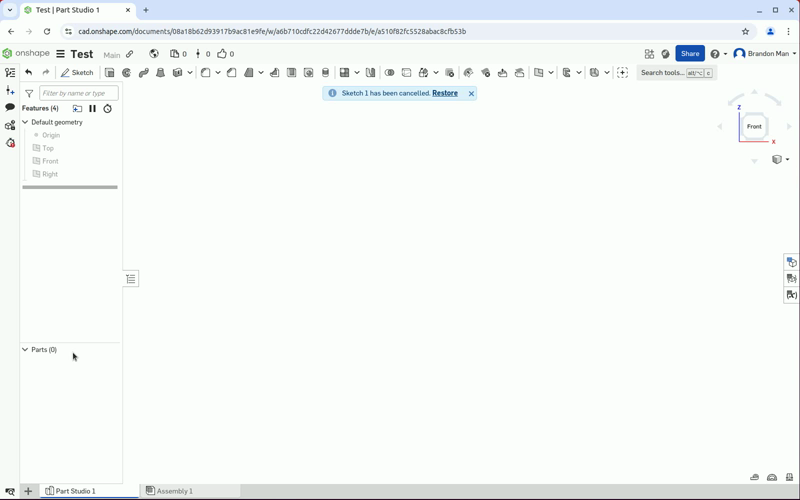
key(shift+s)
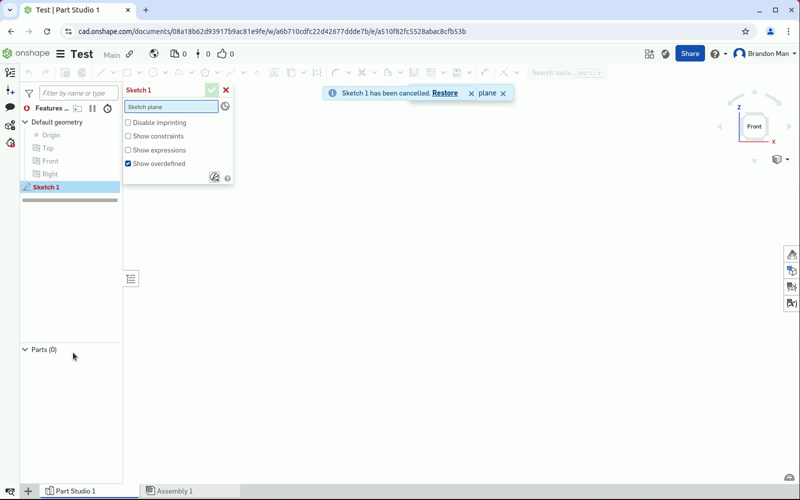
mouse_move(73, 163)
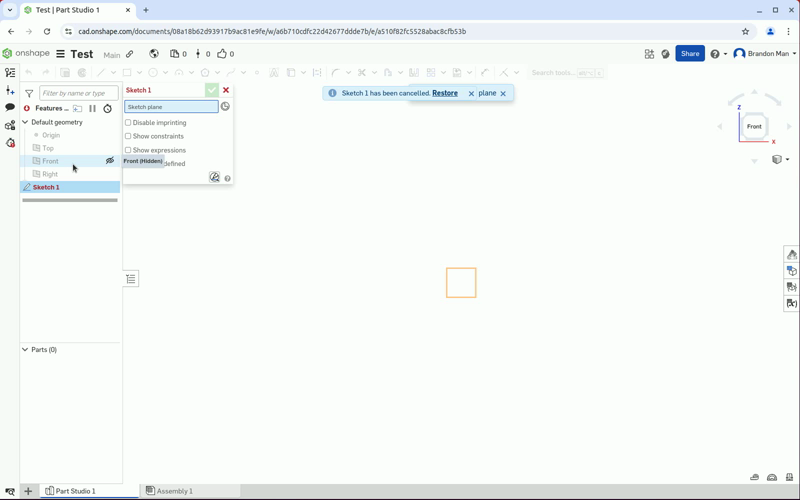
click(73, 163)
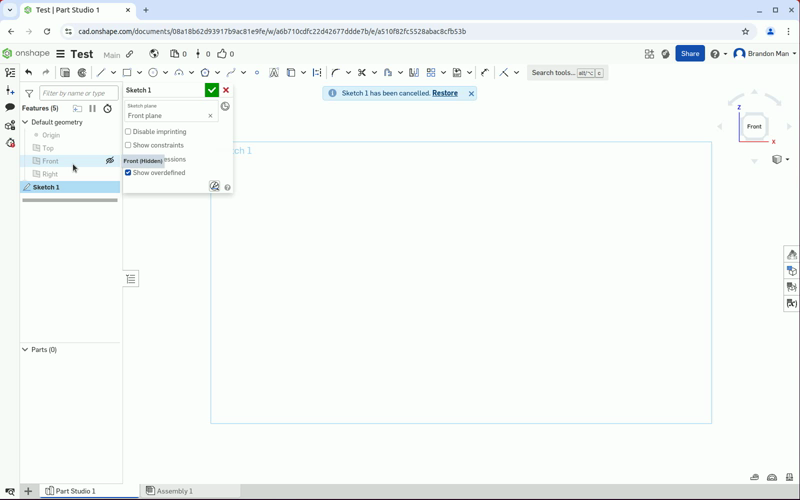
mouse_move(73, 352)
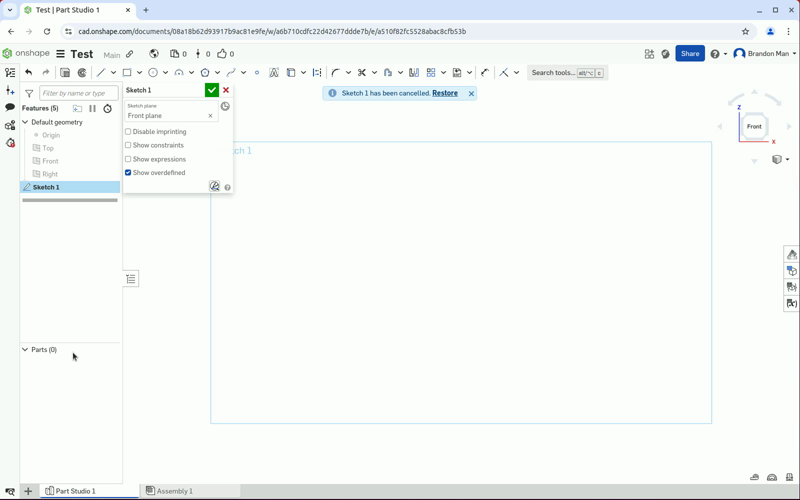
key(y)
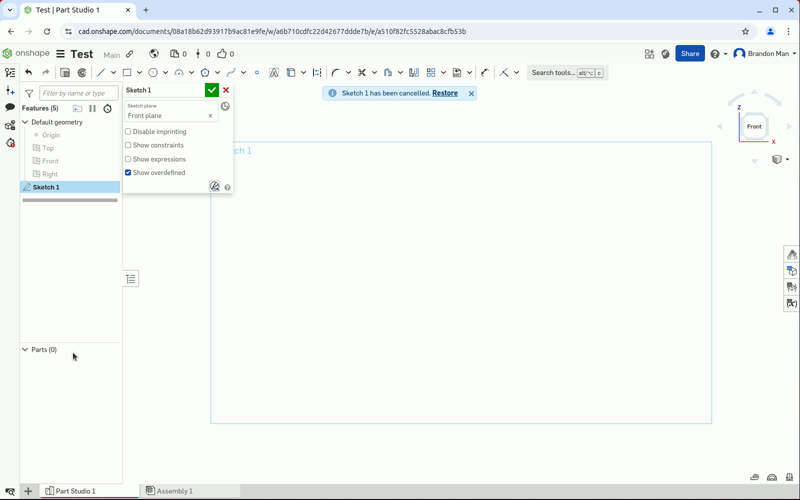
key(c)
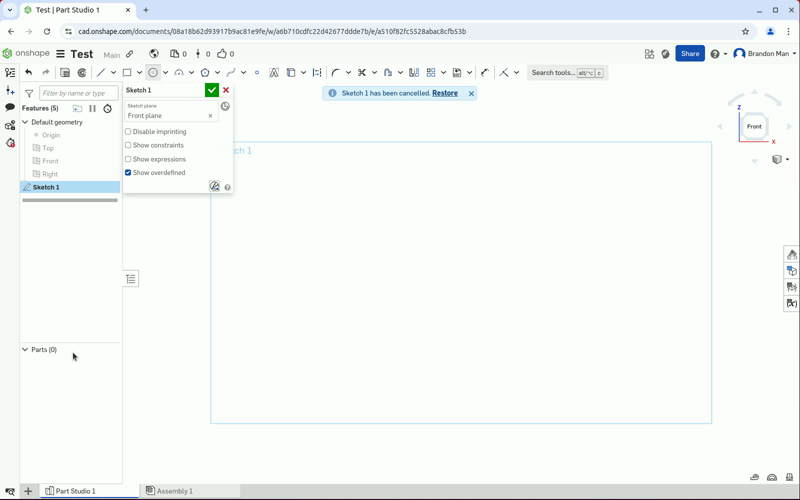
key_down(shift)
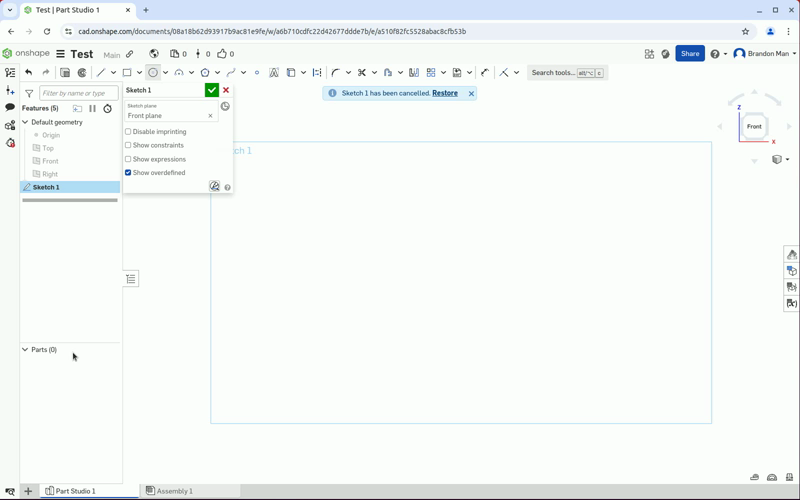
mouse_move(513, 313)
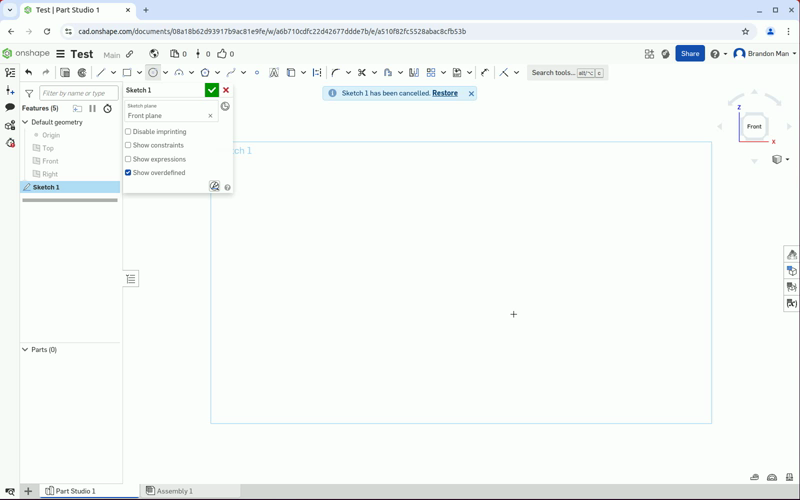
click(513, 313)
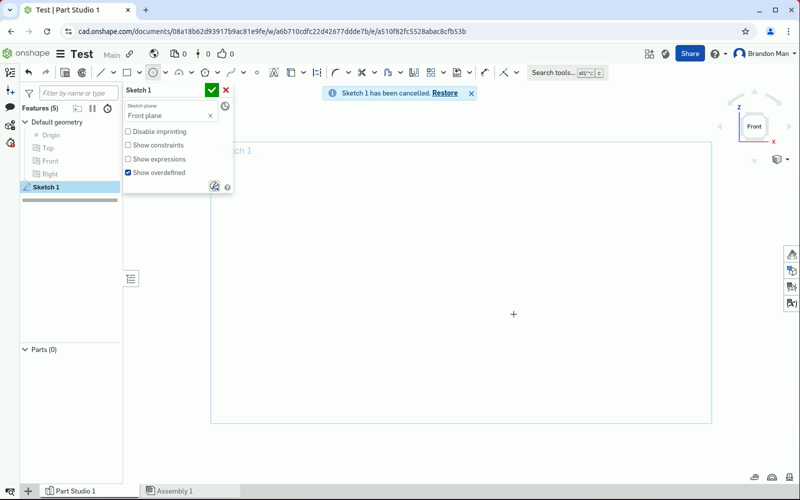
key_up(shift)
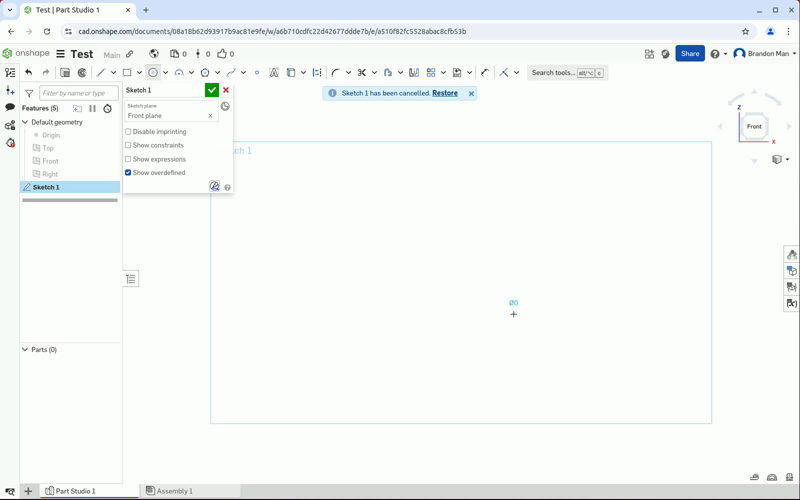
mouse_move(570, 313)
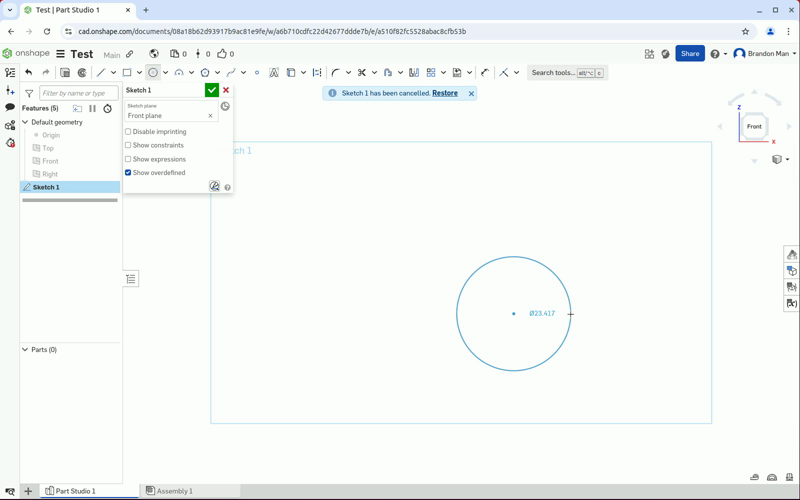
click(570, 313)
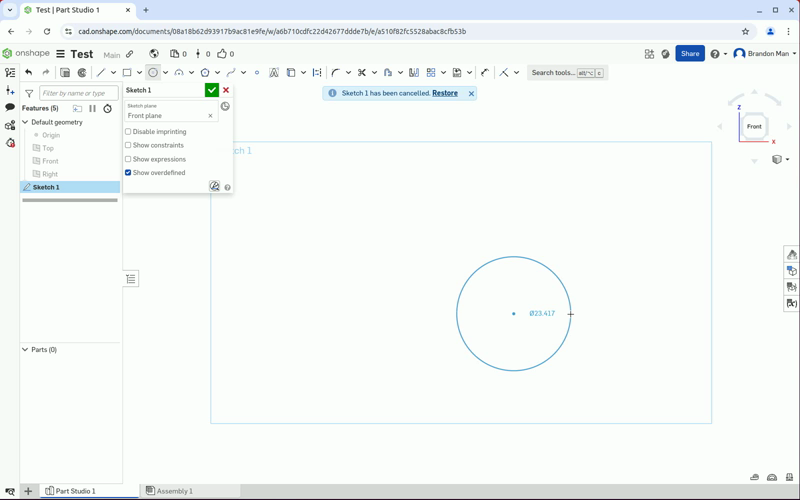
key(esc)
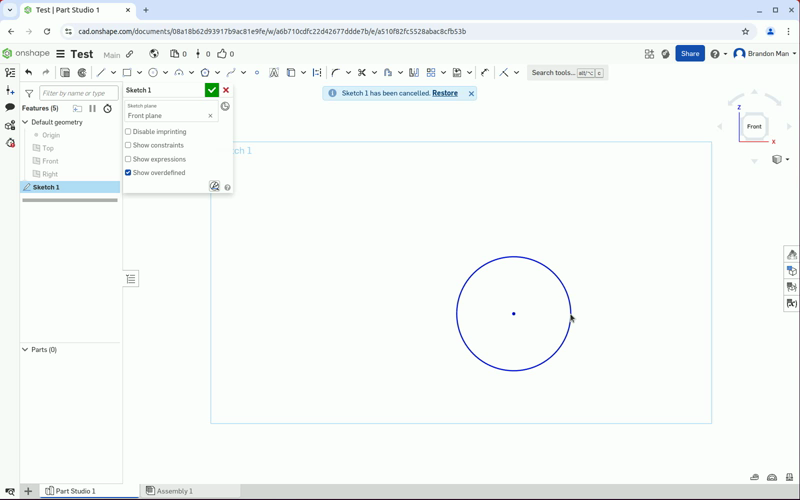
mouse_move(515, 347)
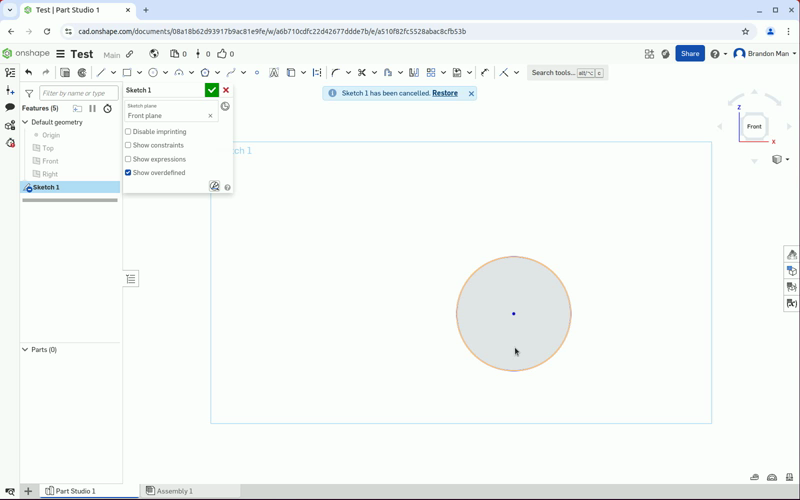
click(515, 347)
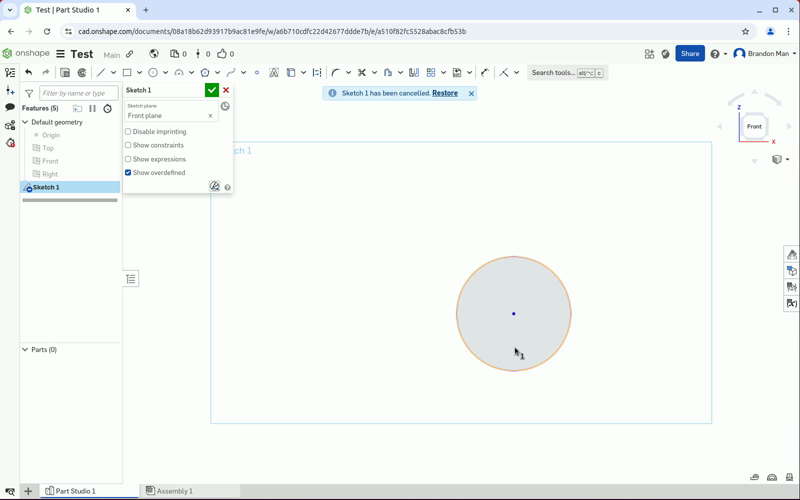
mouse_move(73, 352)
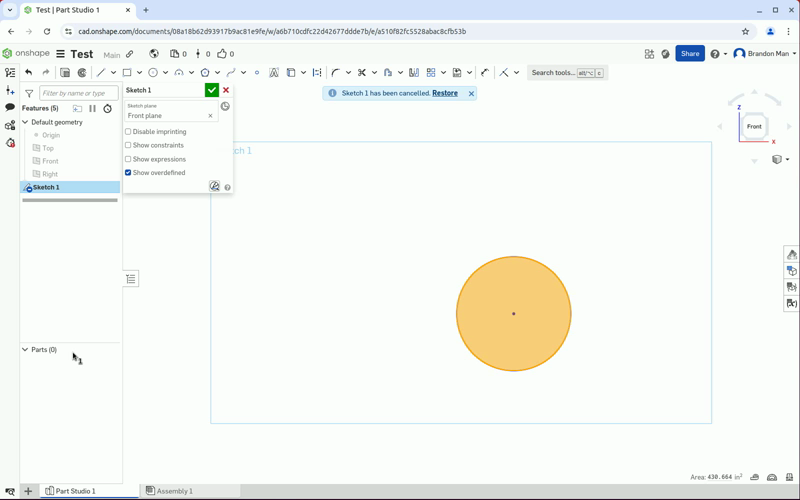
key(shift+y)
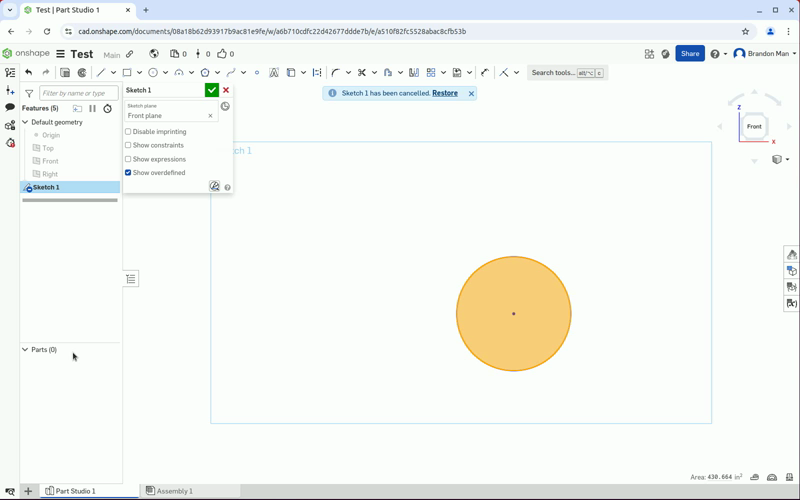
key(shift+e)
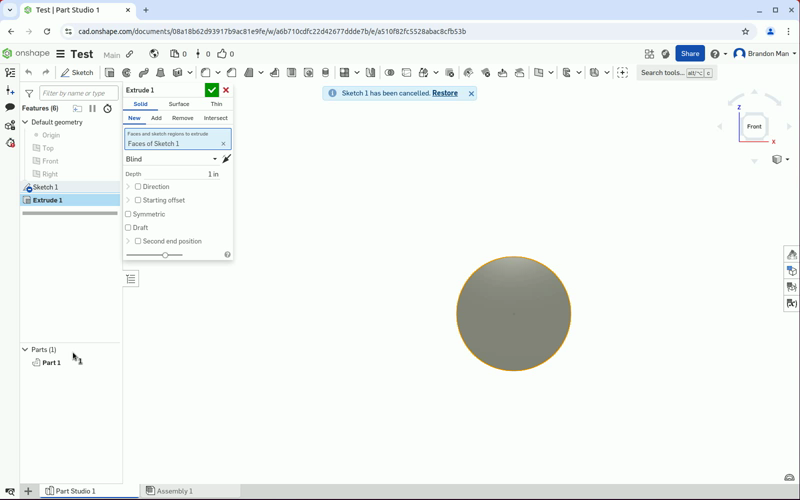
mouse_move(143, 106)
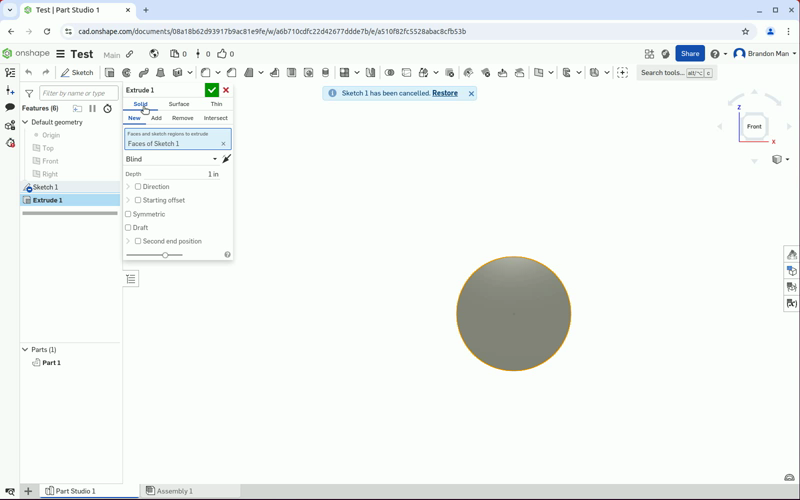
click(143, 106)
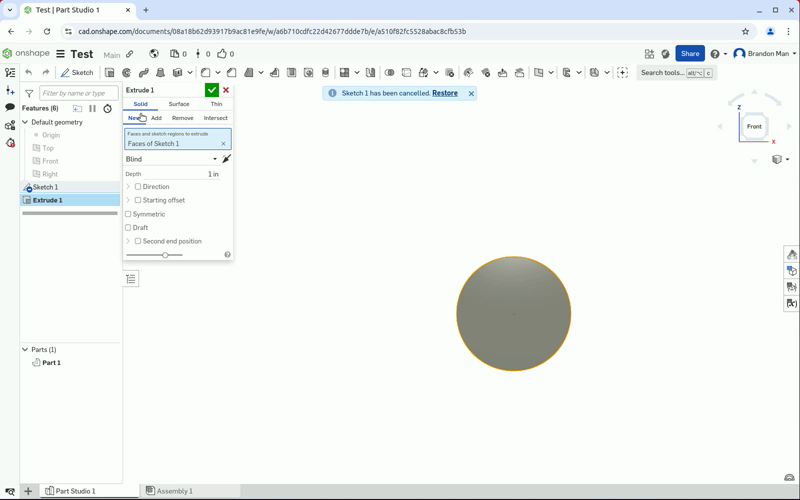
mouse_move(137, 120)
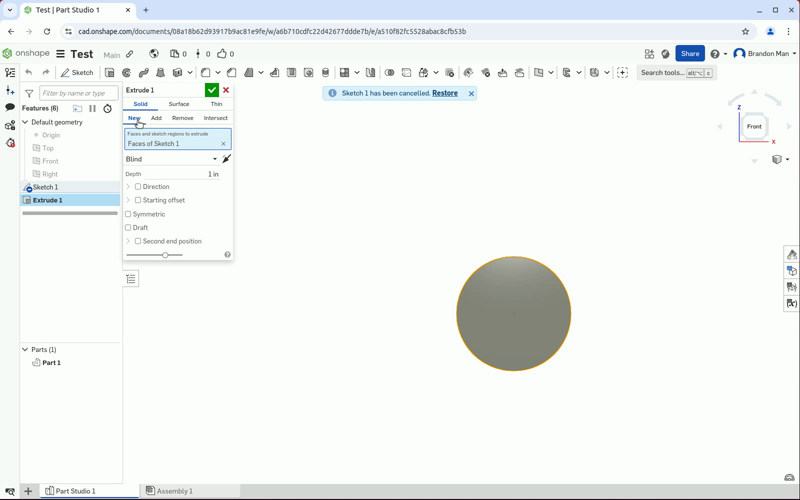
click(137, 120)
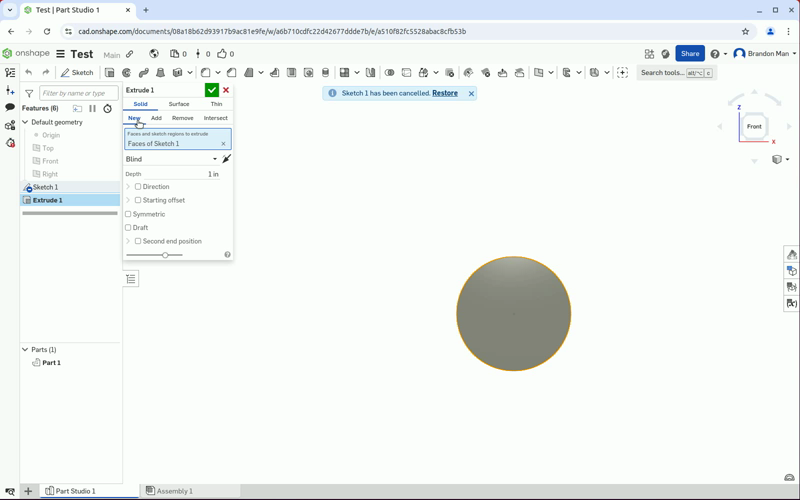
key(tab, 4)
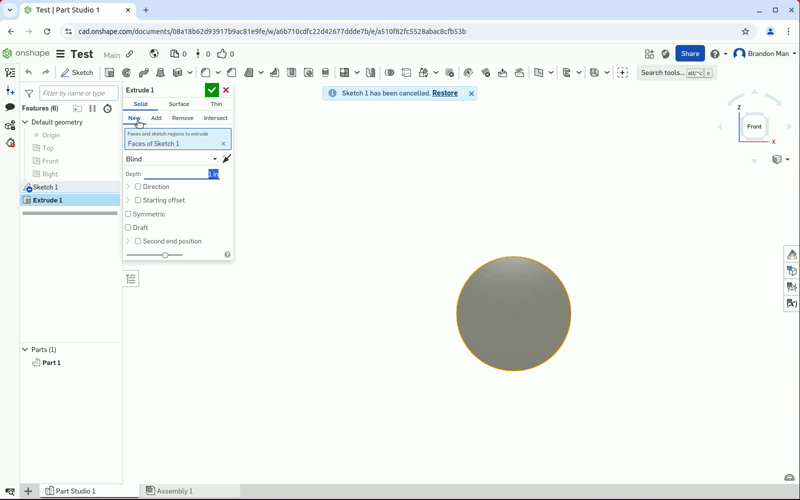
text(11.554)
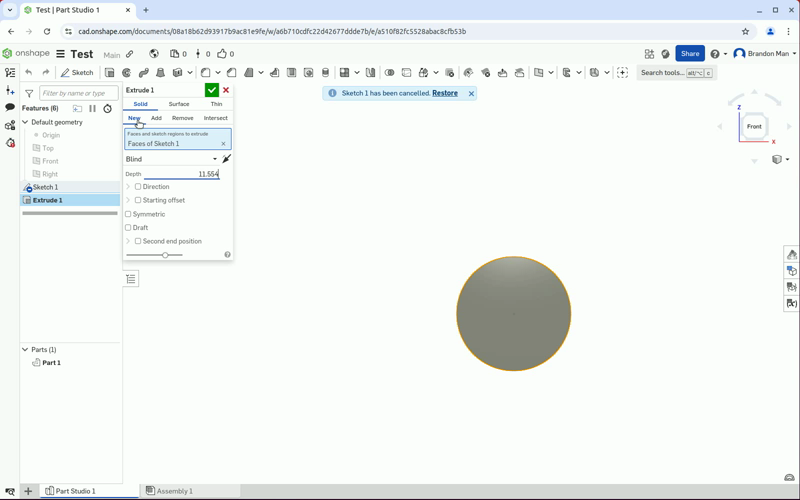
key(enter)
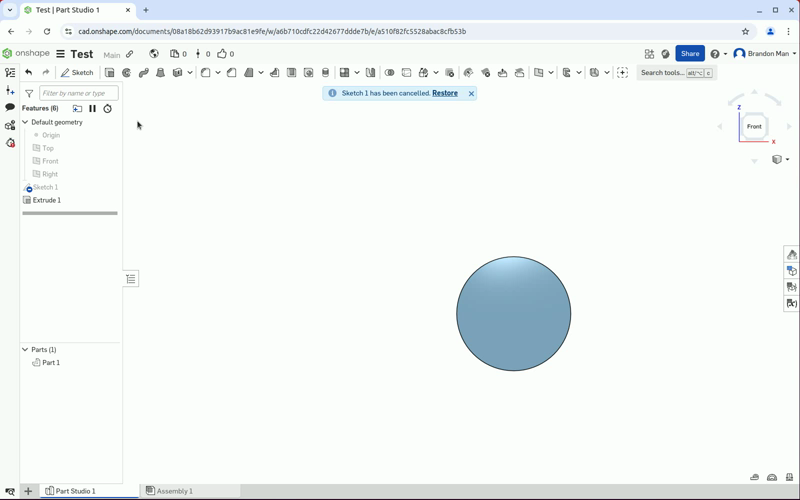
key(shift+h)
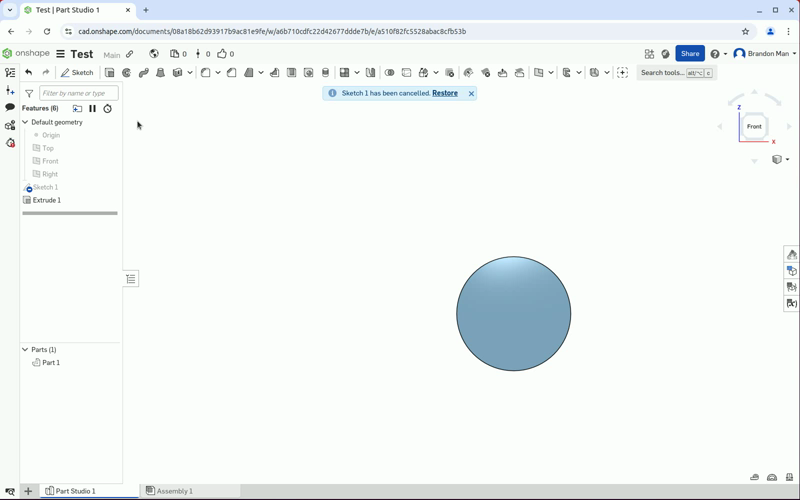
key(shift+h)
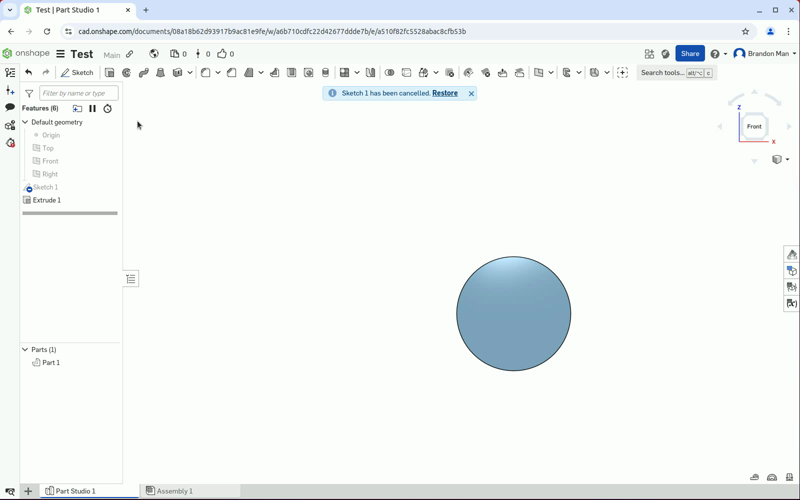
mouse_move(73, 189)
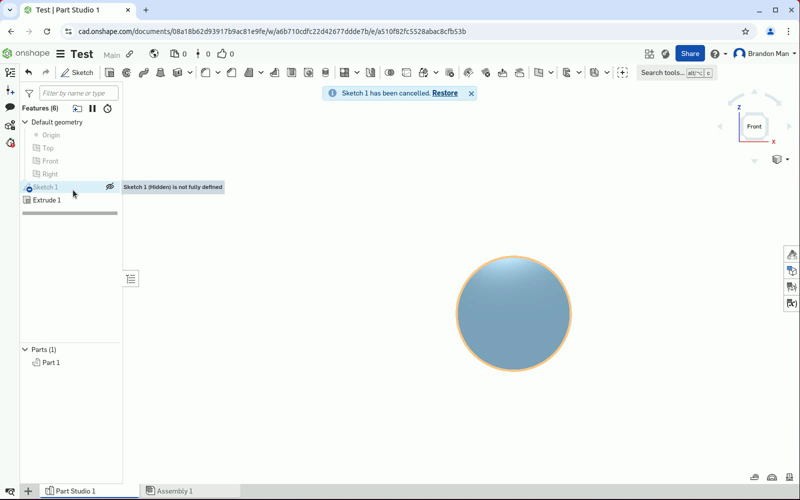
click(73, 189)
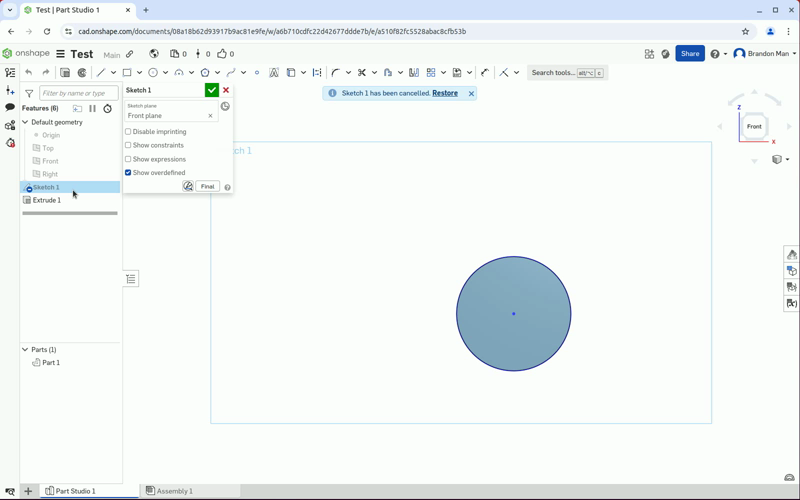
mouse_move(229, 92)
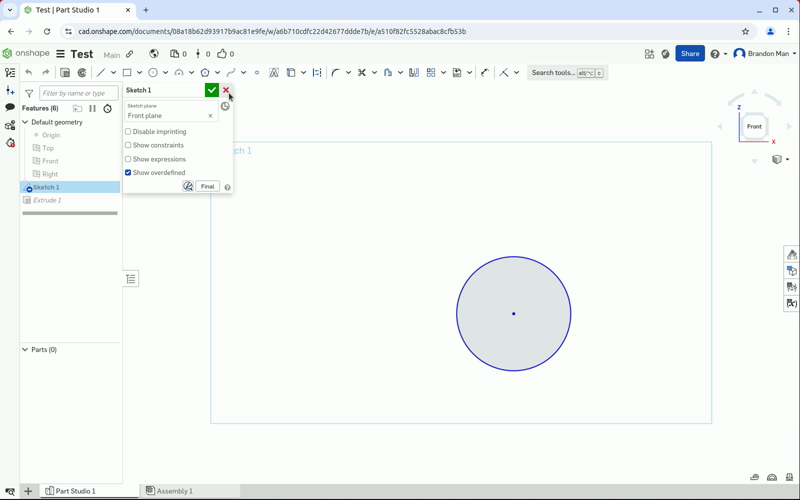
click(229, 92)
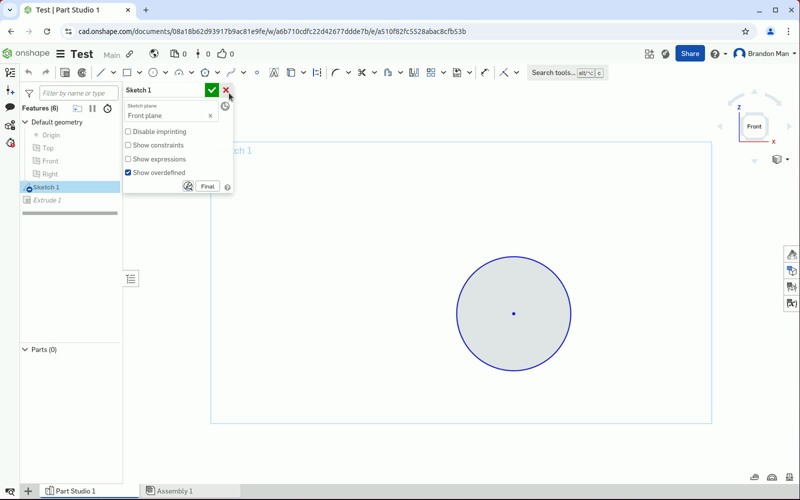
key(shift+s)
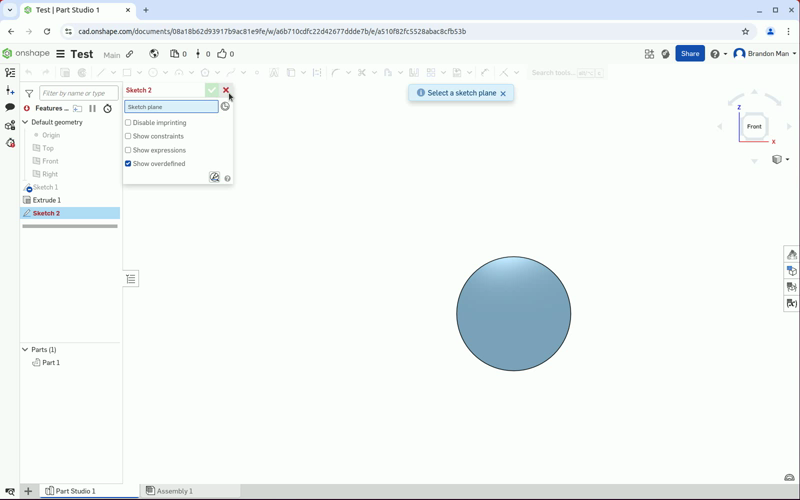
mouse_move(73, 163)
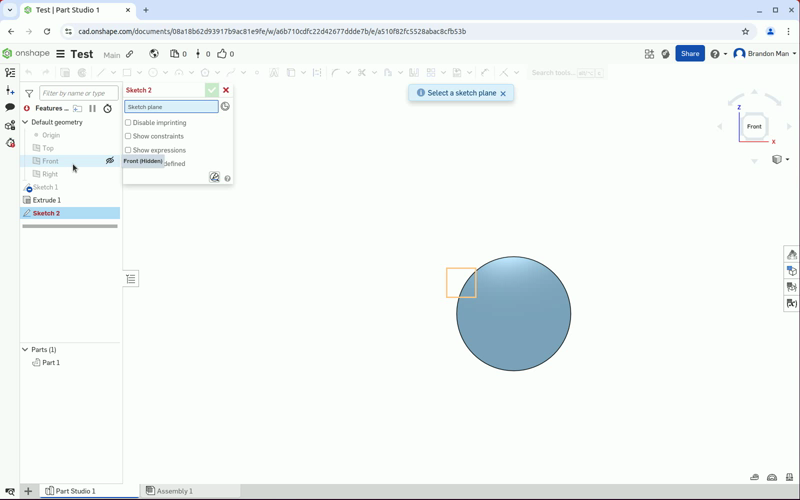
click(73, 163)
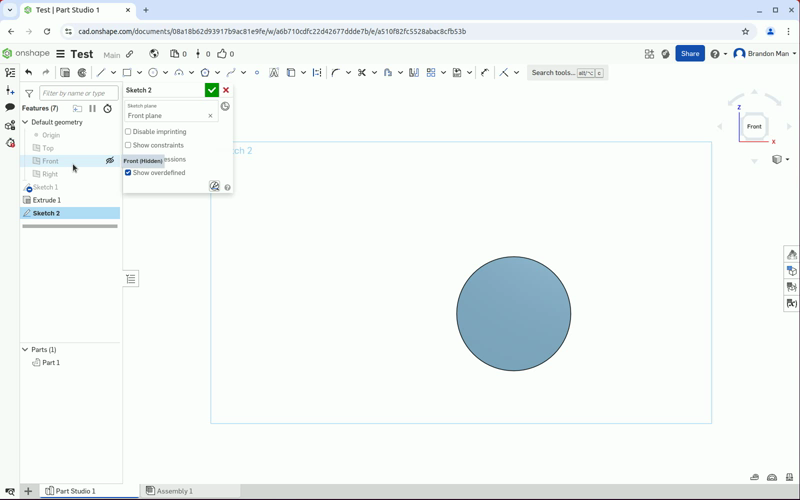
mouse_move(73, 352)
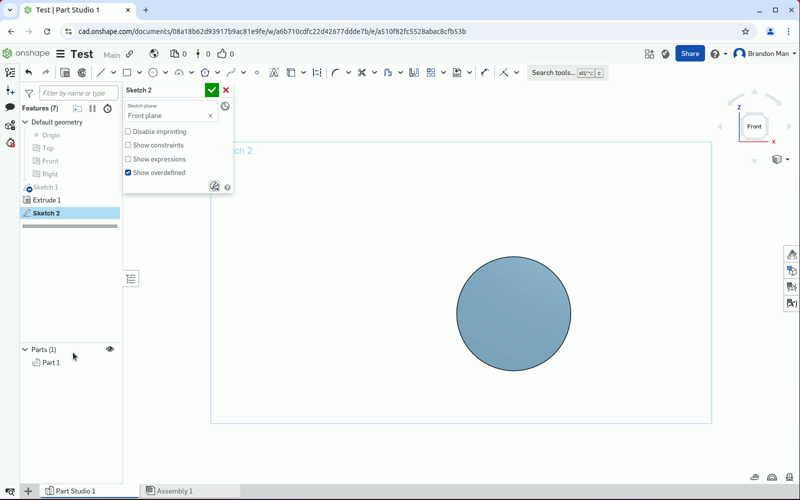
key(y)
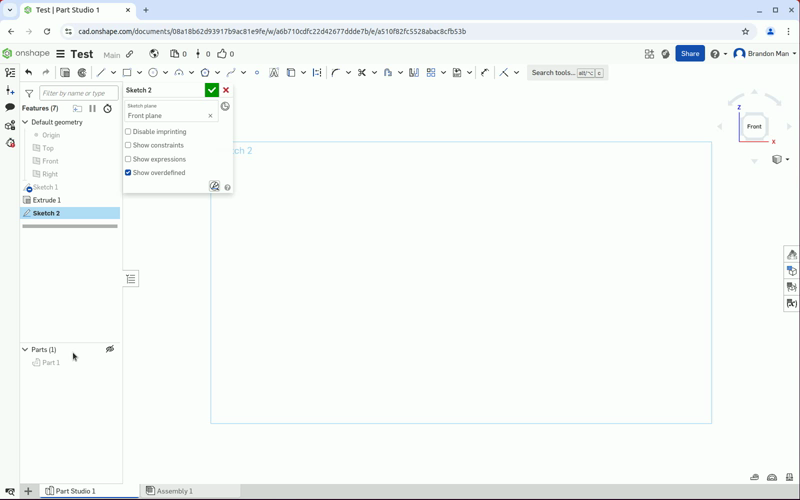
key(c)
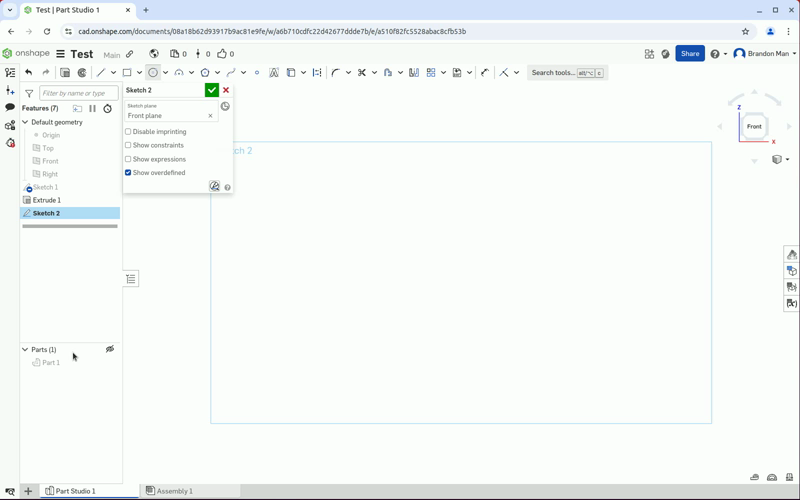
key_down(shift)
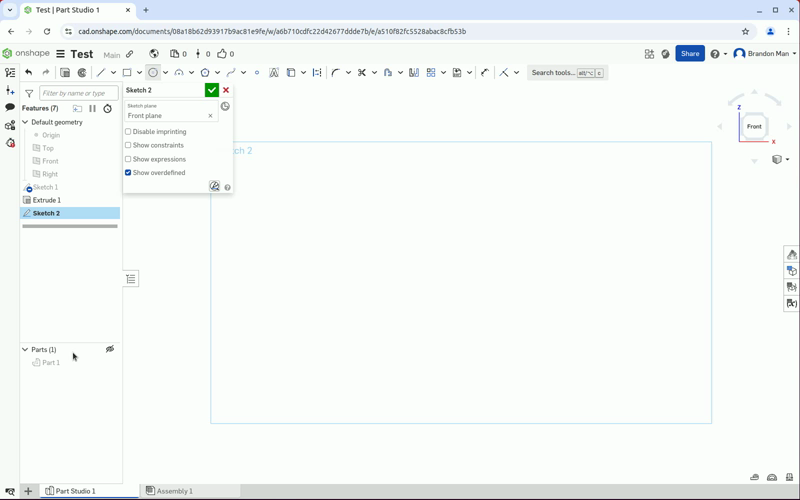
mouse_move(393, 272)
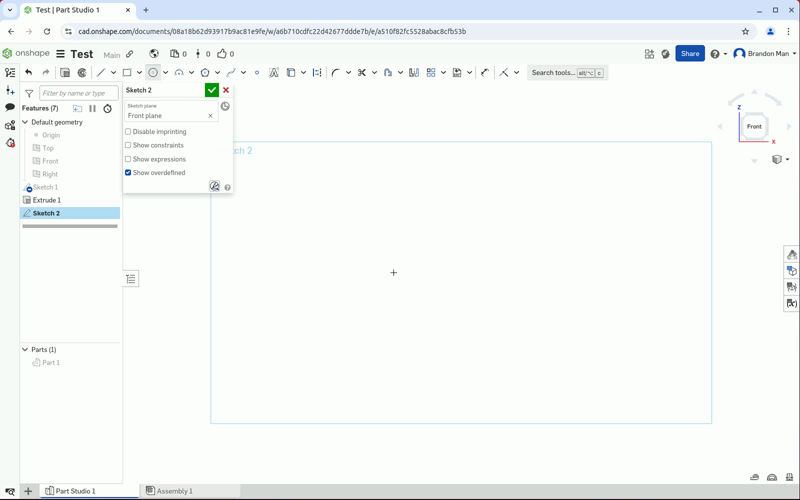
click(393, 272)
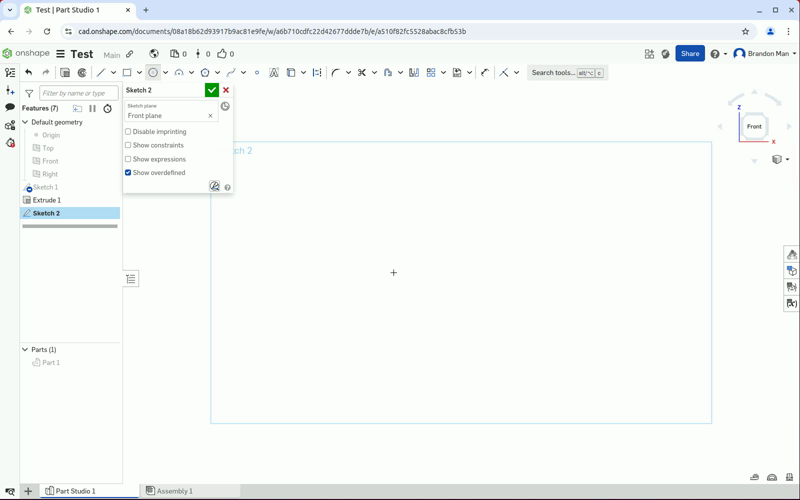
key_up(shift)
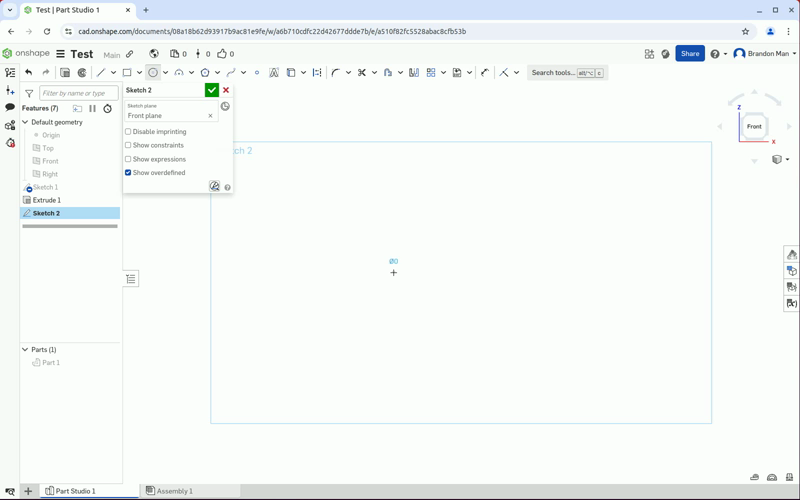
mouse_move(439, 272)
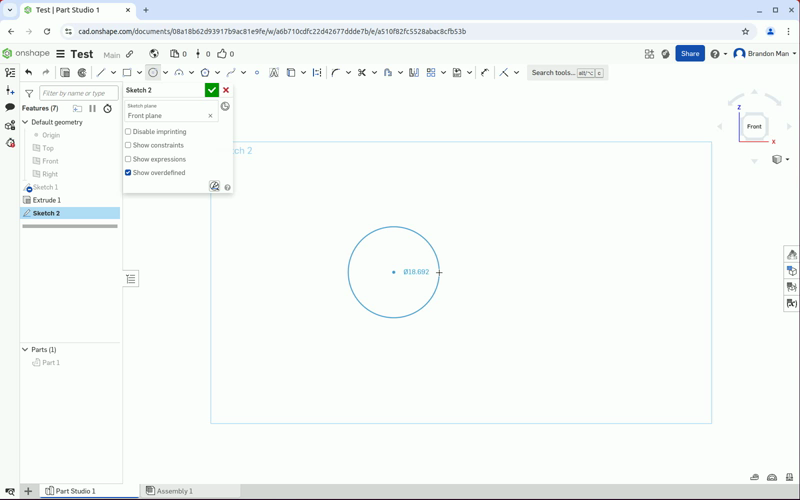
click(439, 272)
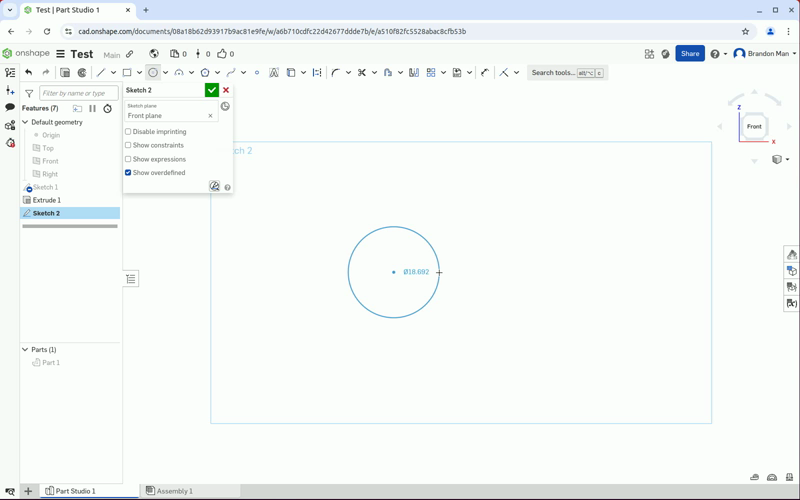
key(esc)
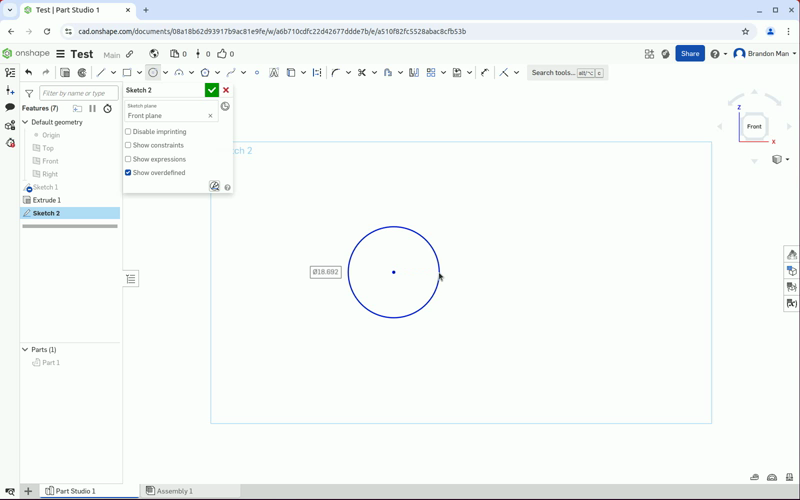
mouse_move(413, 297)
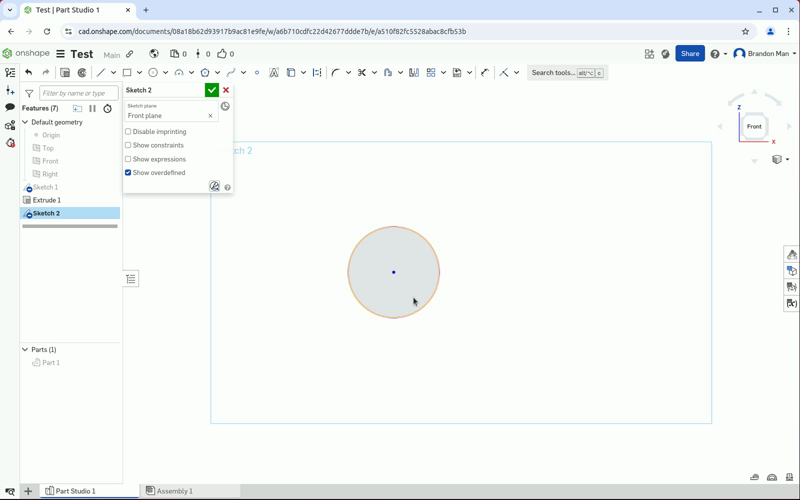
click(413, 297)
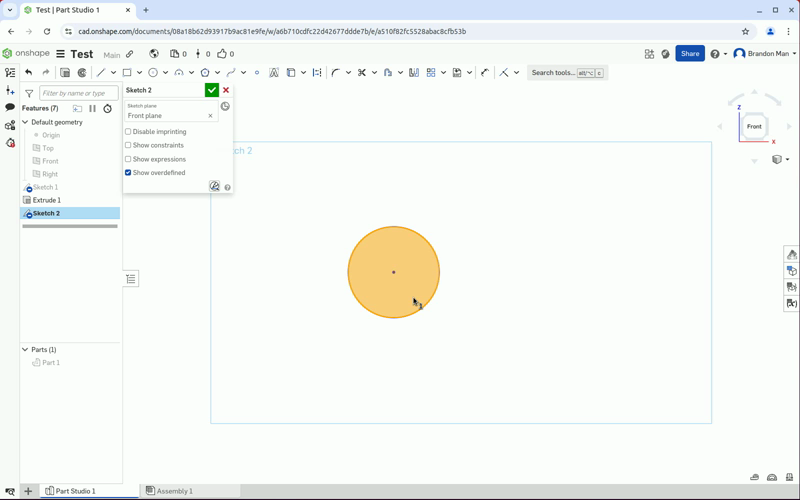
mouse_move(73, 352)
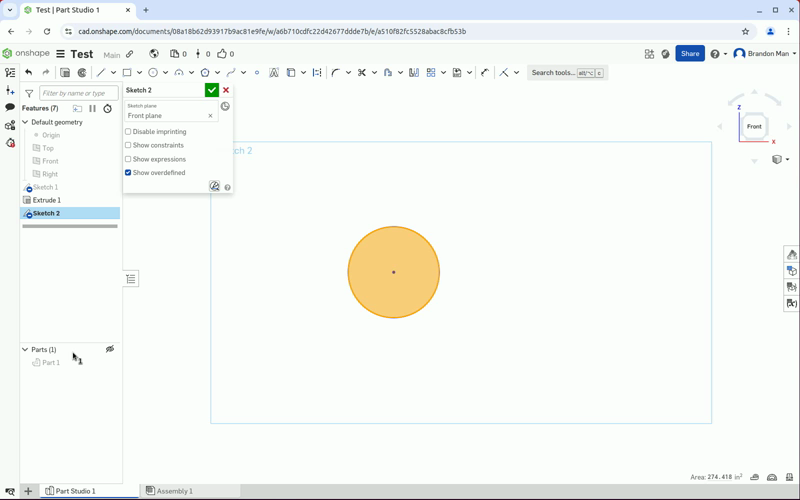
key(shift+y)
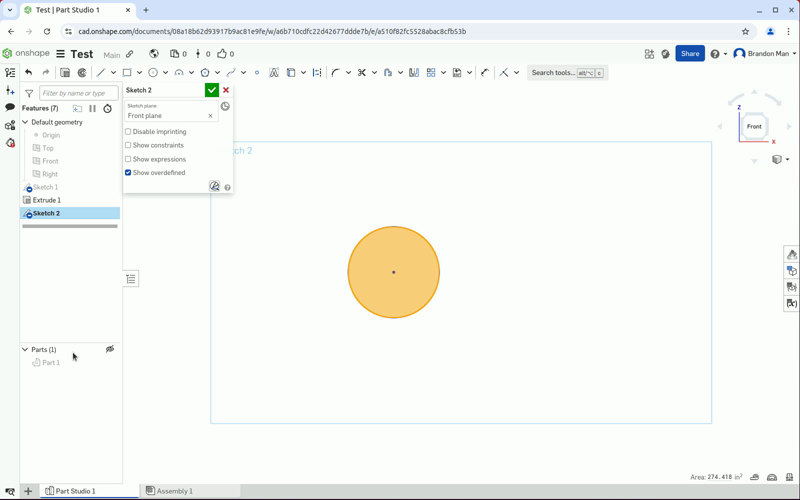
key(shift+e)
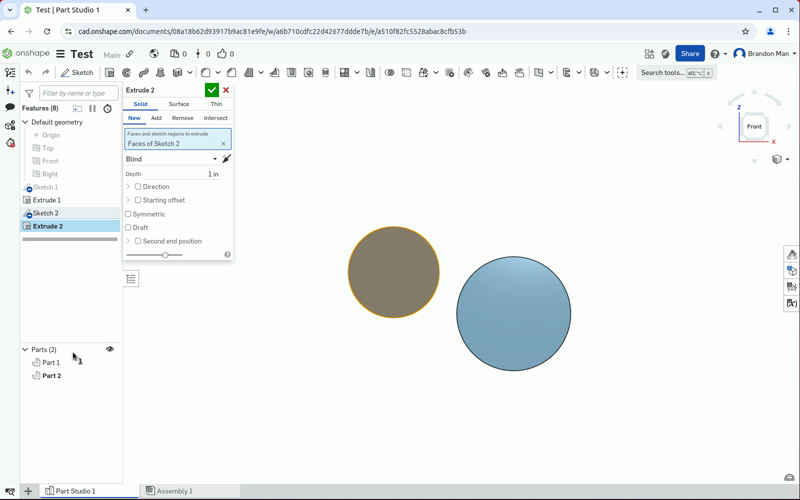
mouse_move(143, 106)
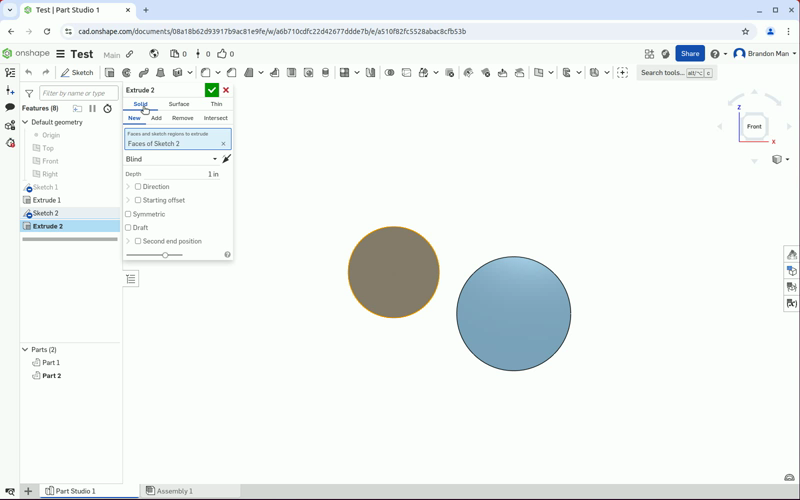
click(143, 106)
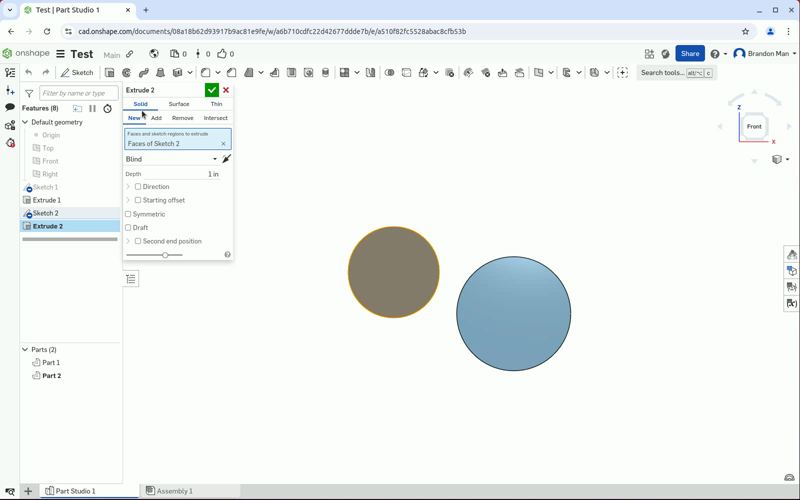
mouse_move(137, 120)
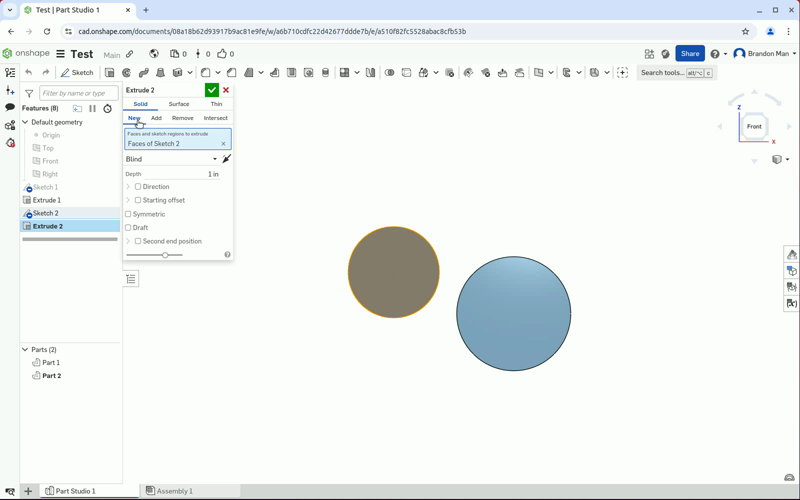
click(137, 120)
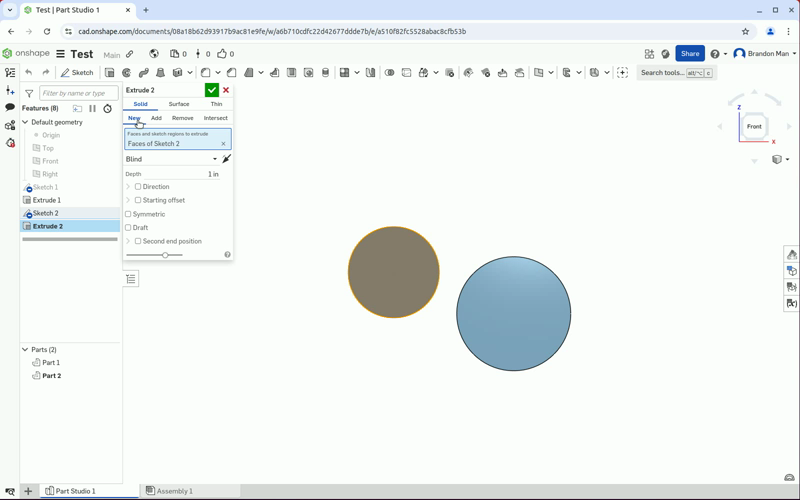
key(tab, 4)
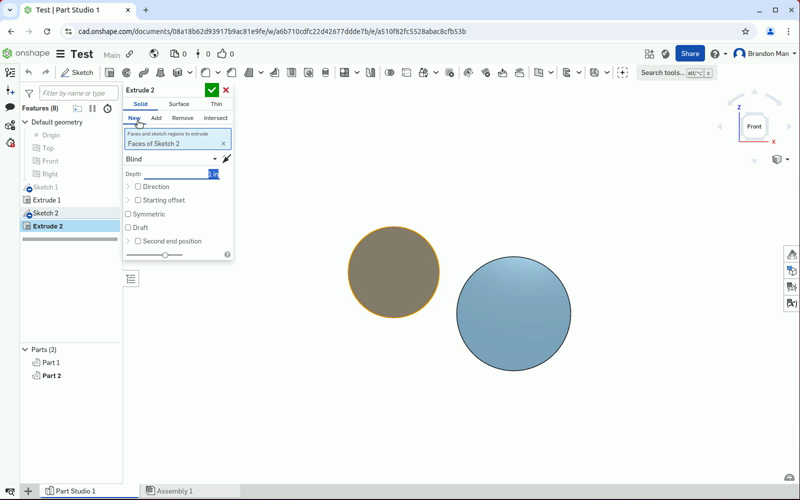
text(11.554)
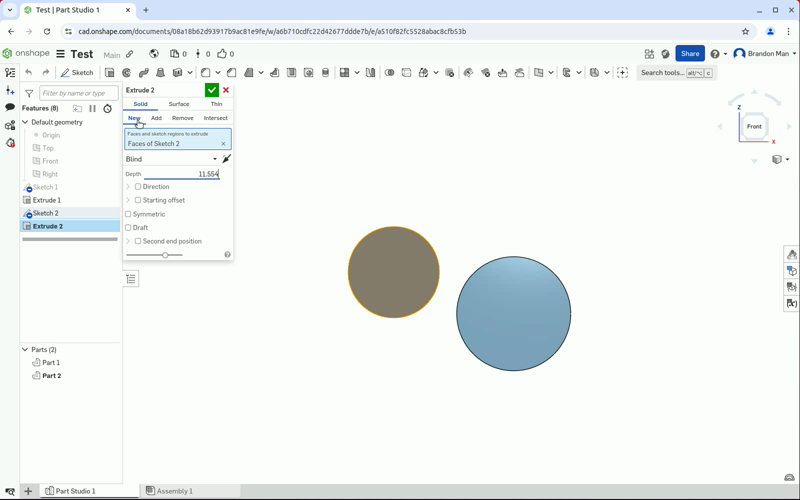
key(enter)
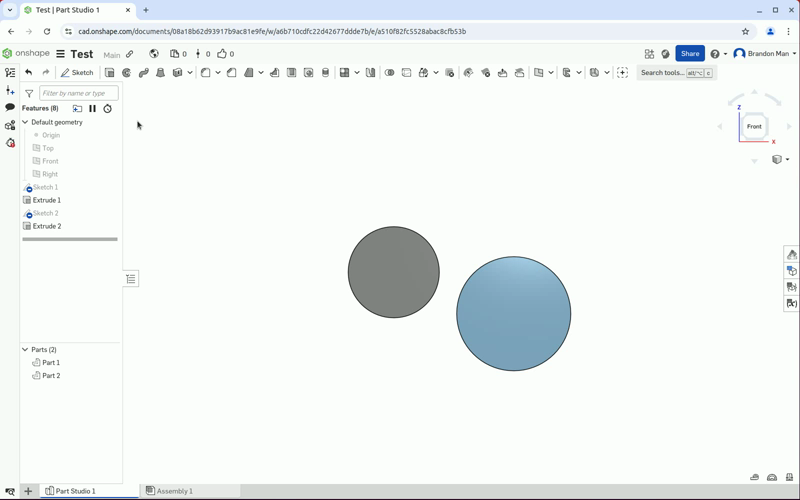
key(shift+h)
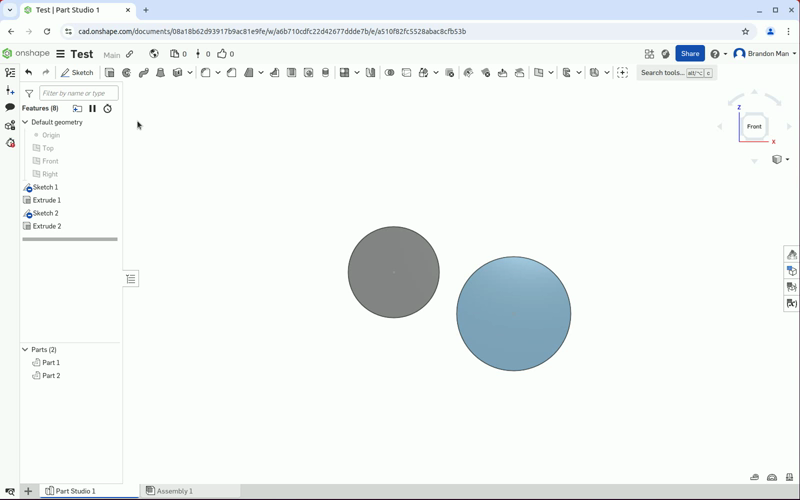
key(shift+h)
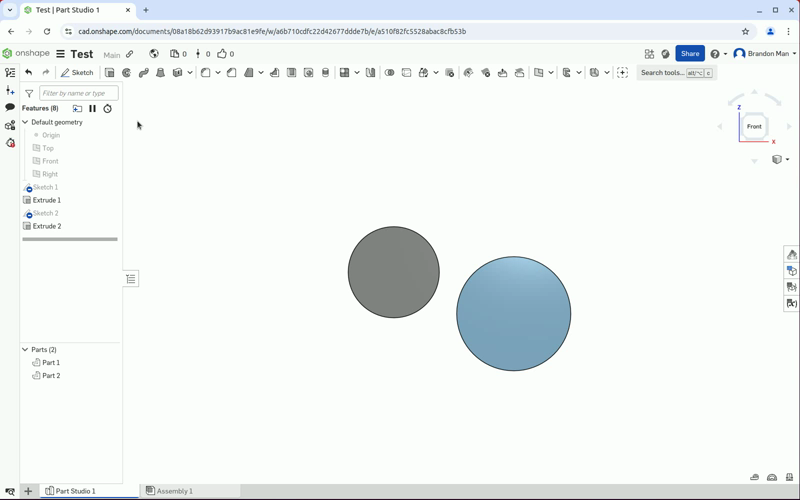
mouse_move(73, 189)
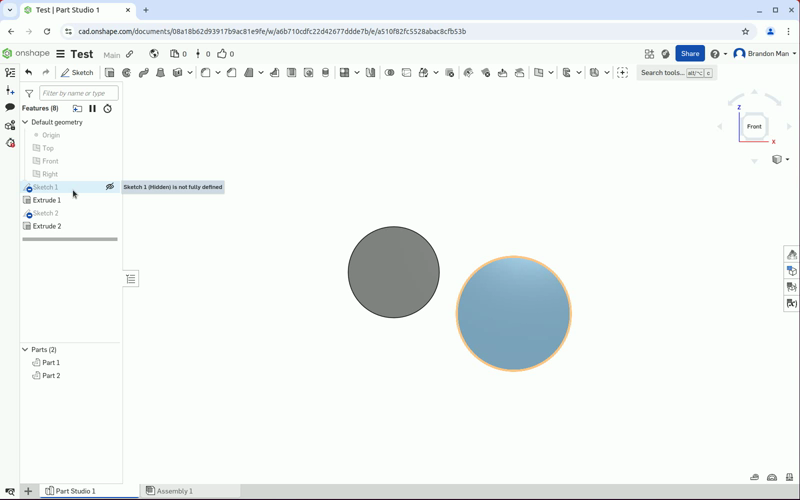
click(73, 189)
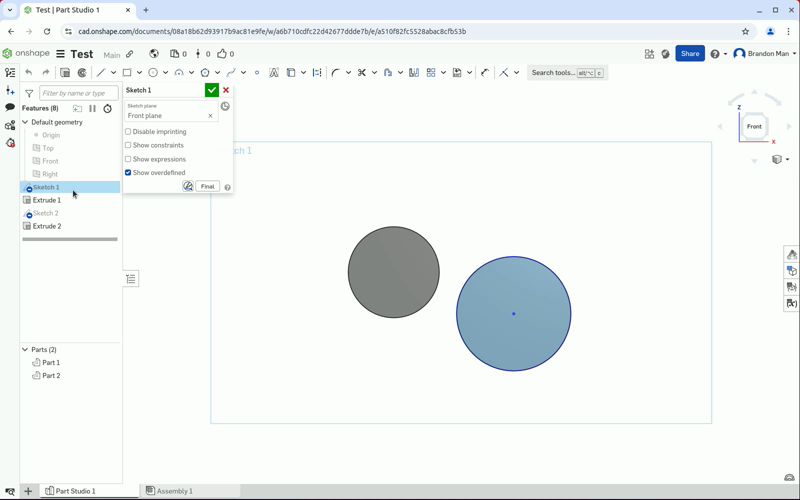
mouse_move(229, 92)
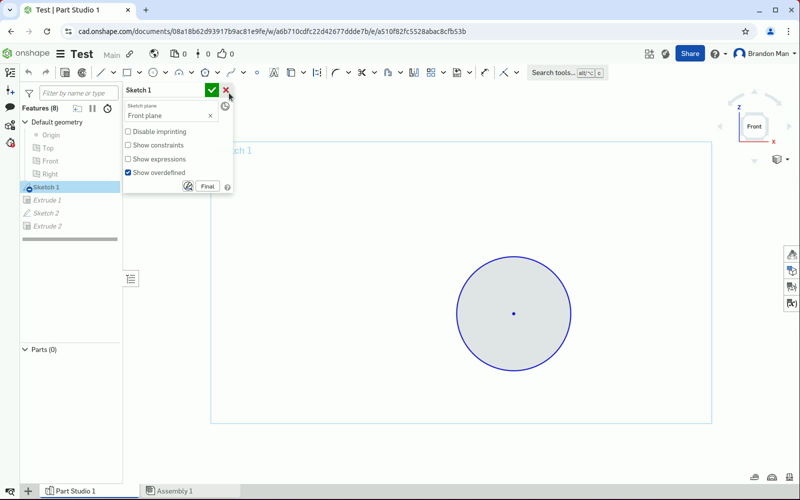
click(229, 92)
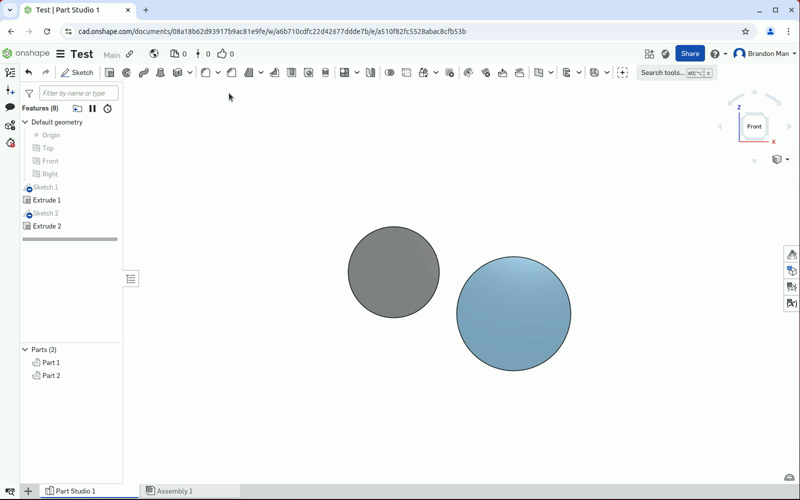
mouse_move(541, 75)
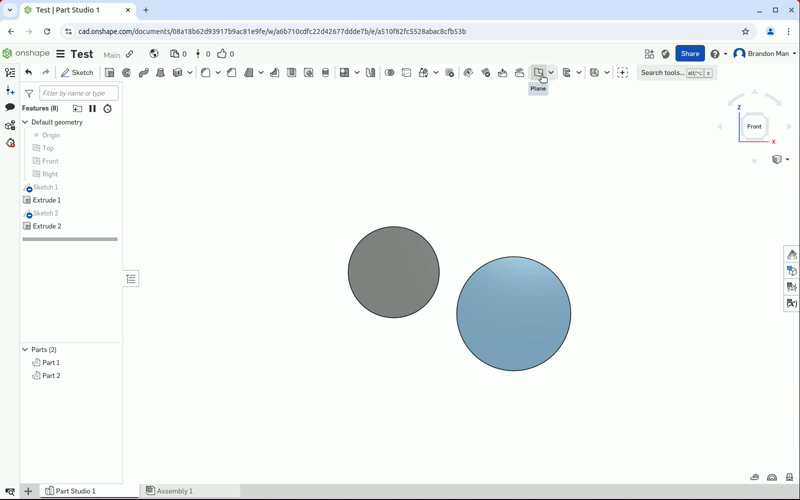
click(541, 75)
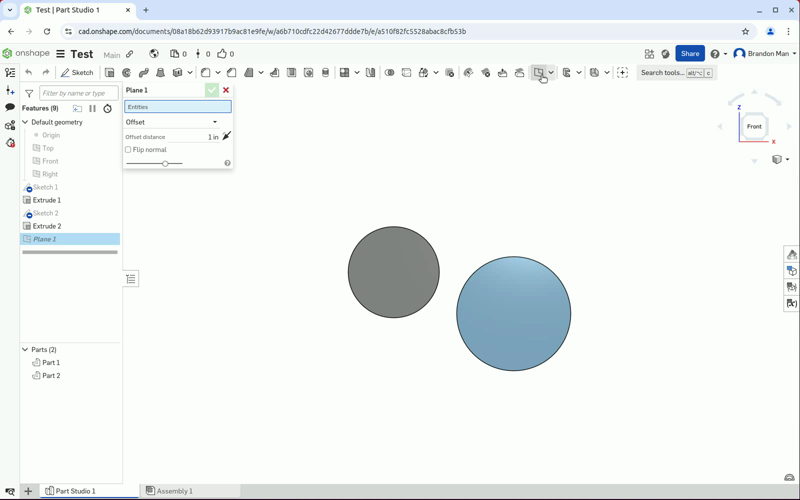
mouse_move(73, 163)
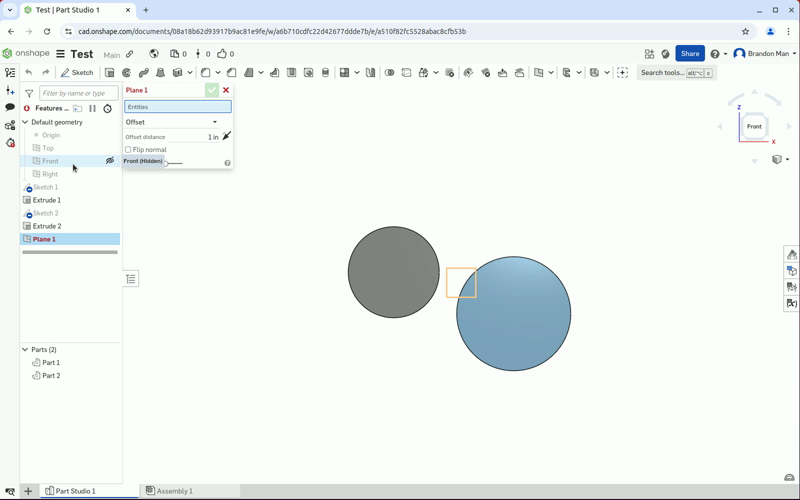
click(73, 163)
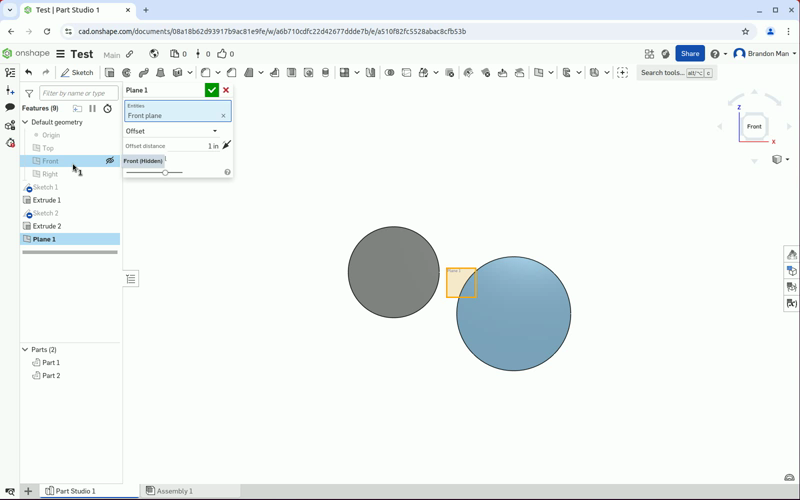
key(tab, 2)
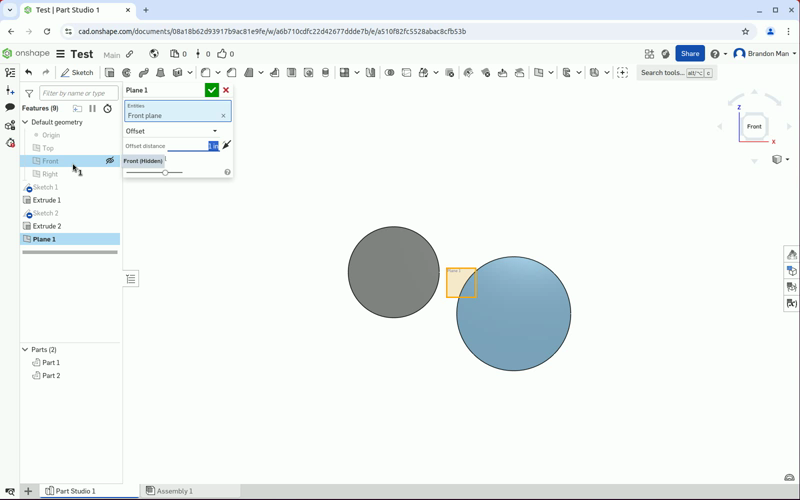
text(11.554)
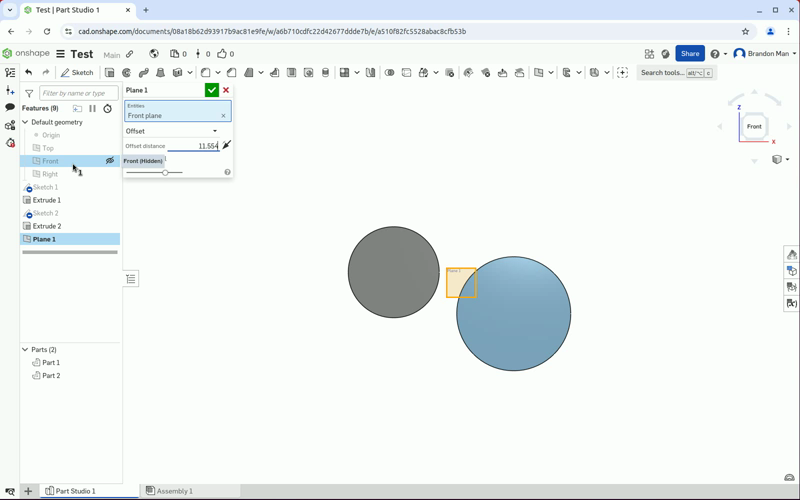
key(enter, 2)
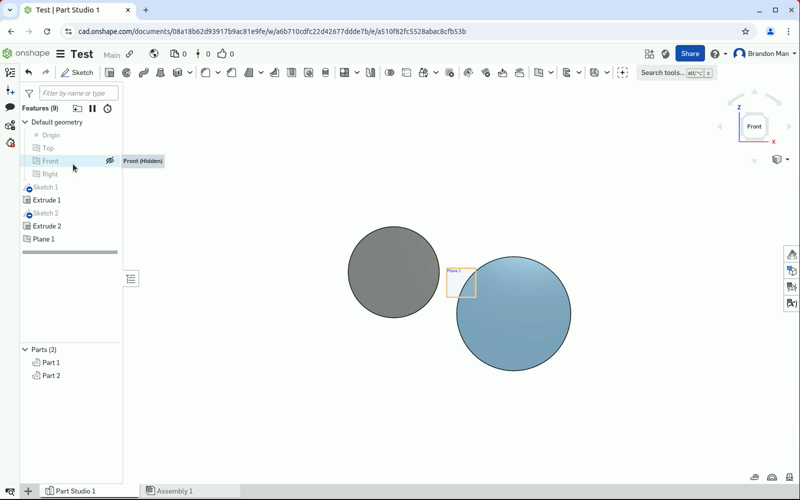
key(shift+s)
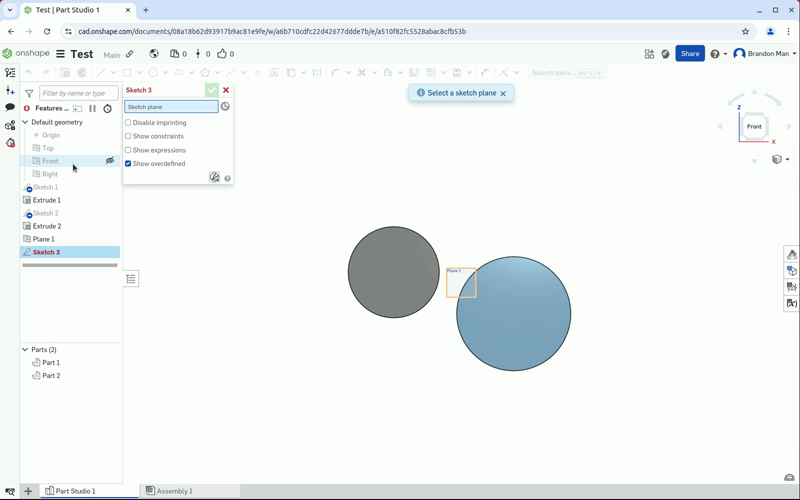
mouse_move(73, 241)
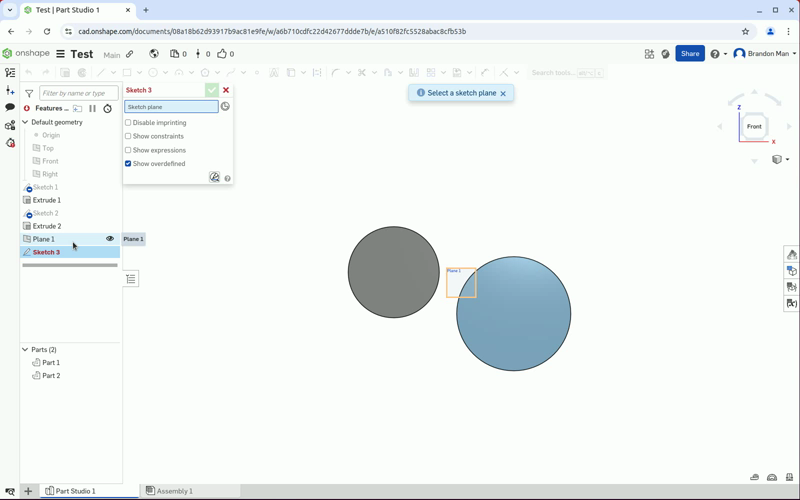
click(73, 241)
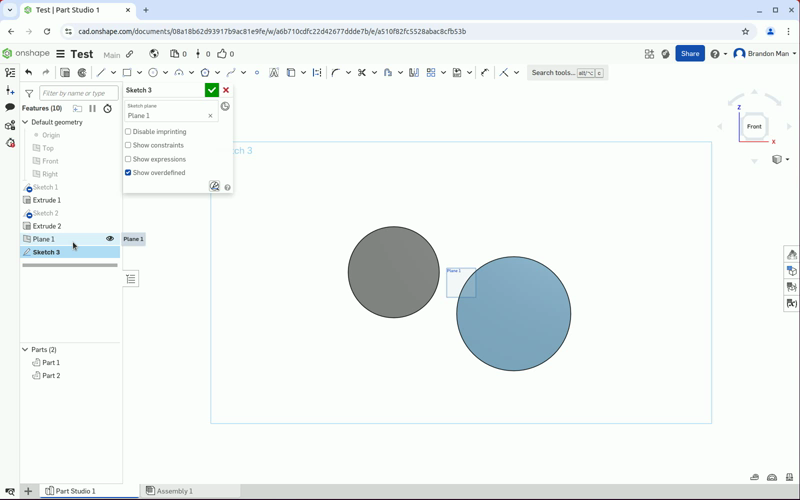
mouse_move(73, 352)
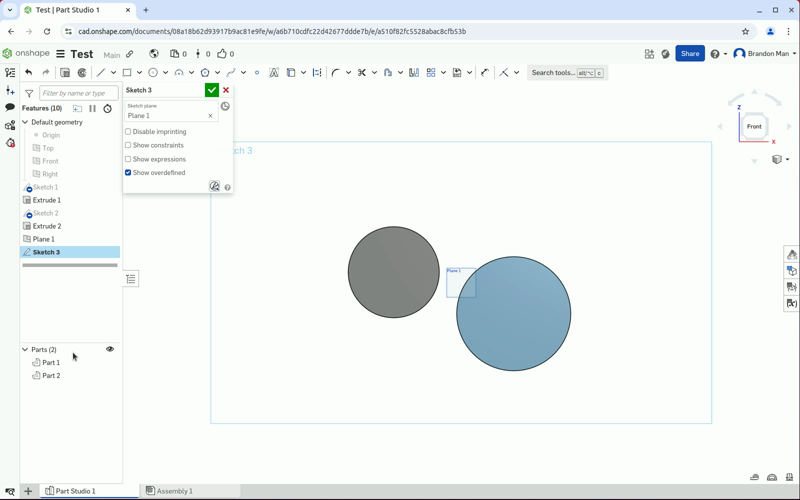
key(y)
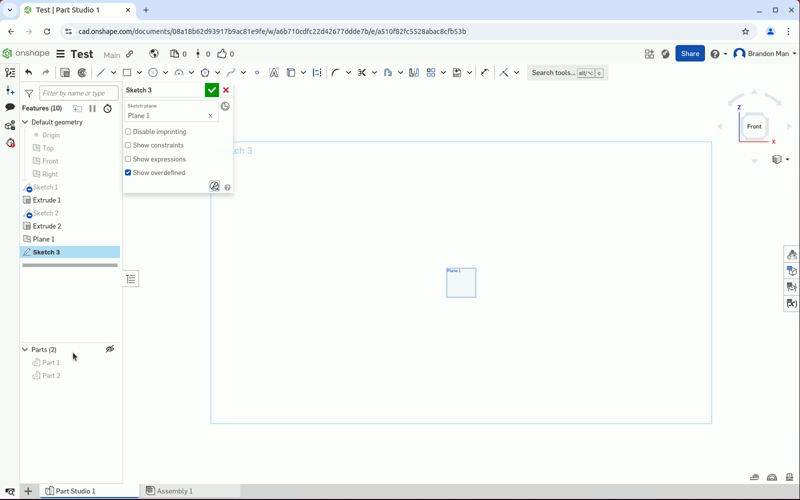
key(c)
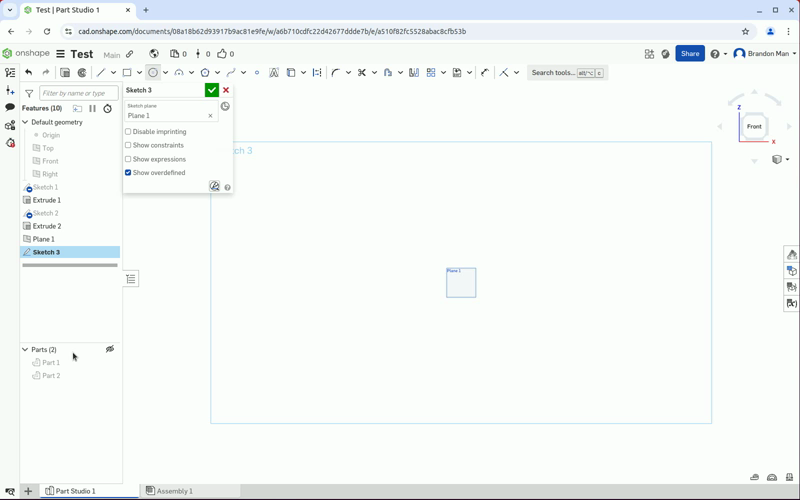
key_down(shift)
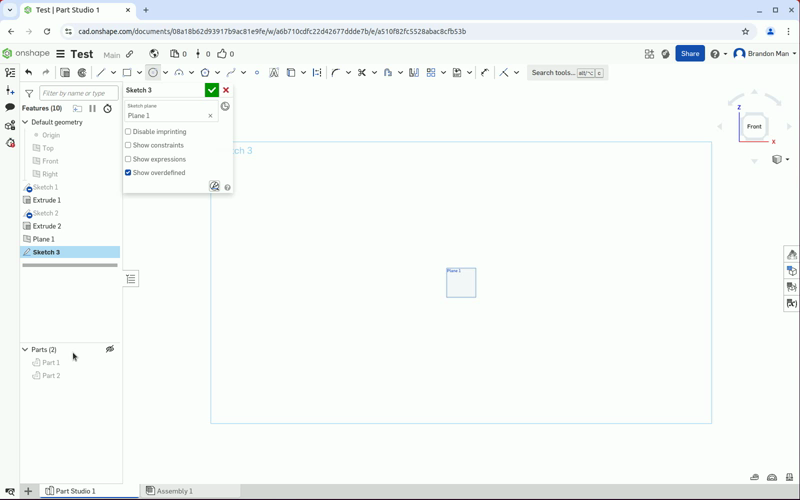
mouse_move(393, 272)
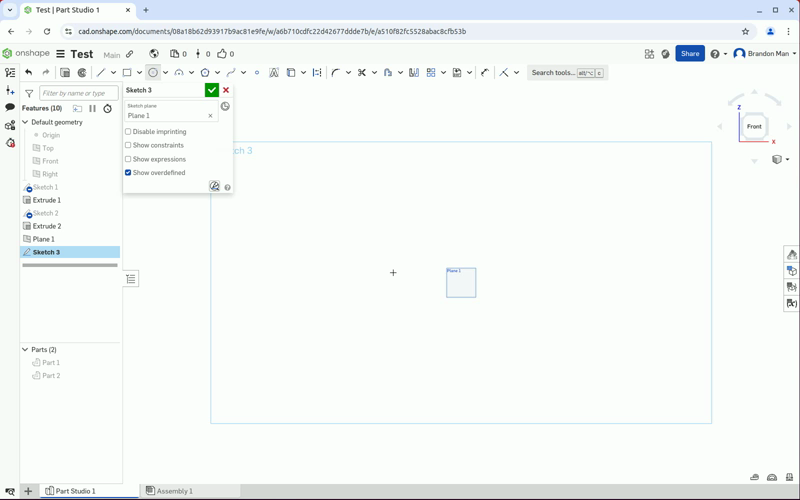
click(393, 272)
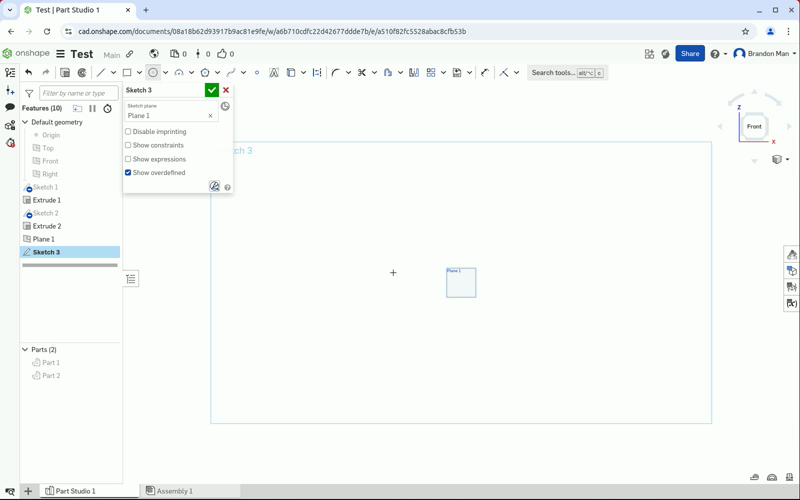
key_up(shift)
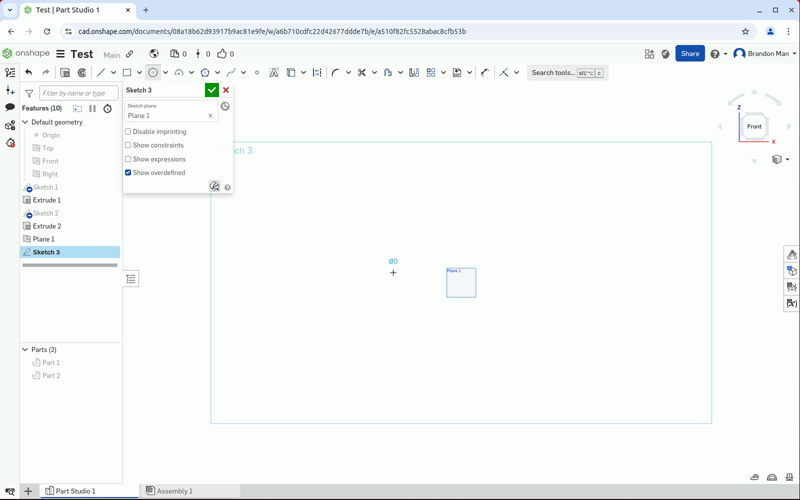
mouse_move(403, 272)
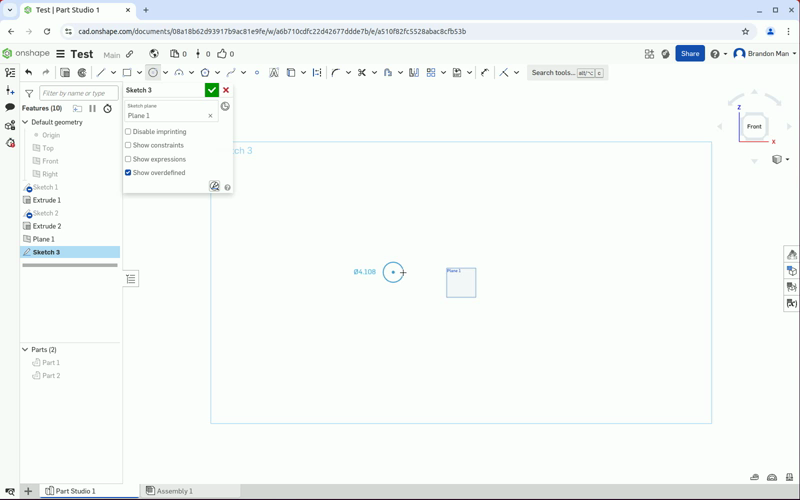
click(403, 272)
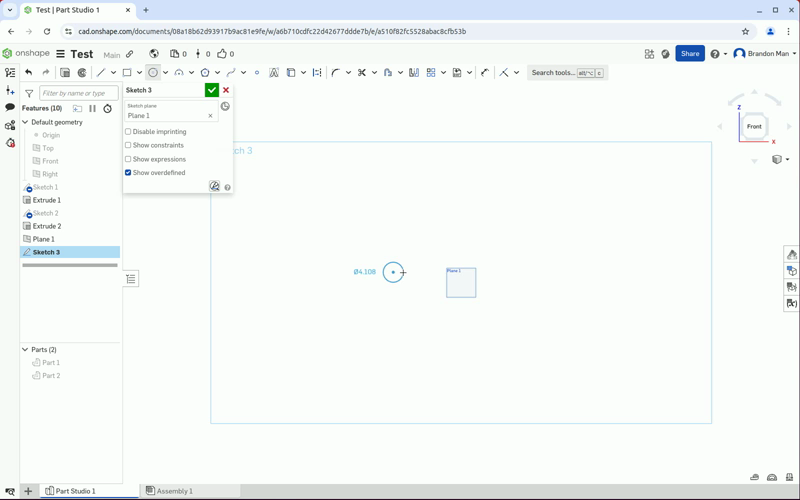
key(esc)
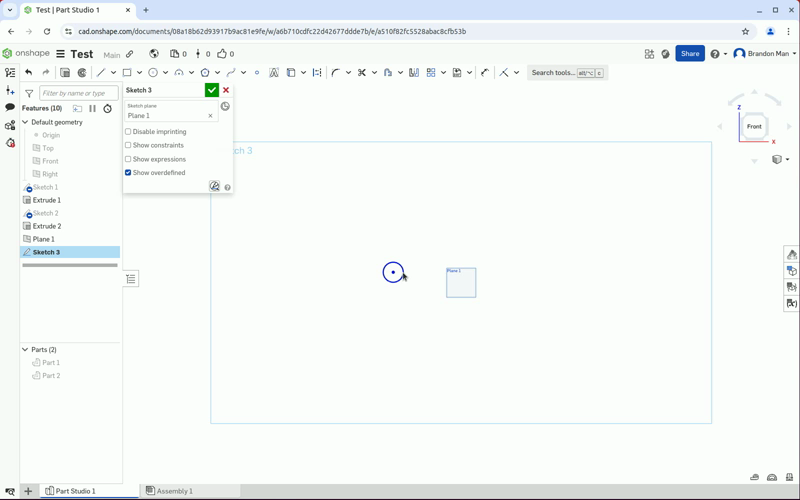
mouse_move(386, 265)
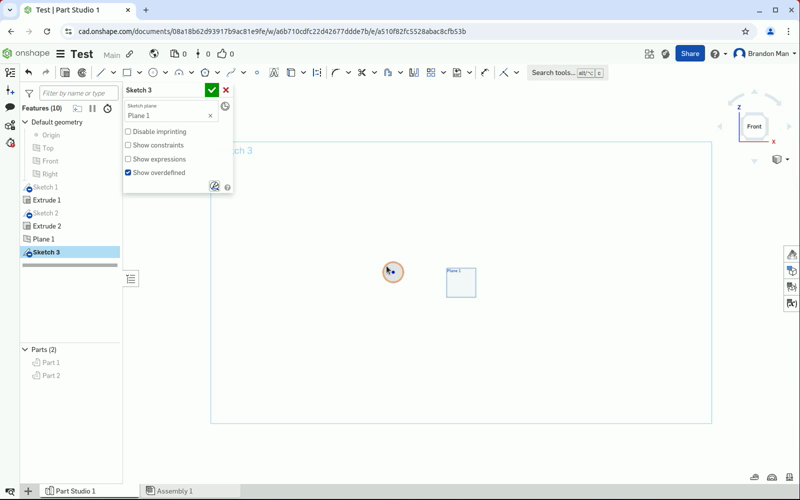
scroll(6)
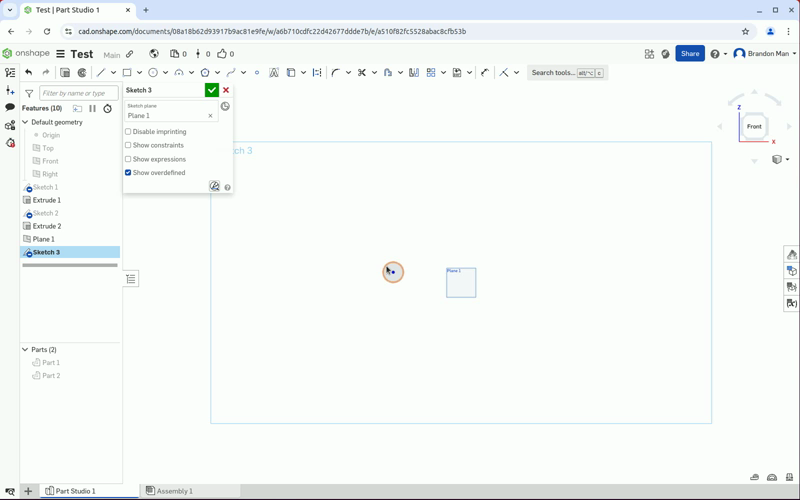
scroll(6)
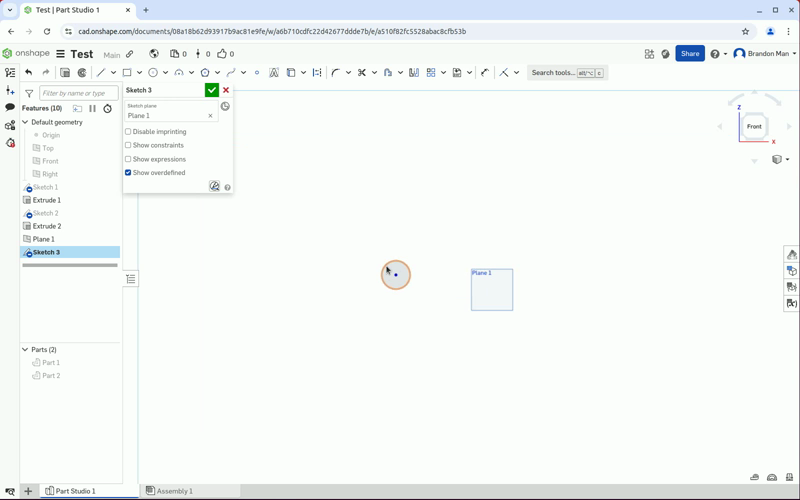
scroll(6)
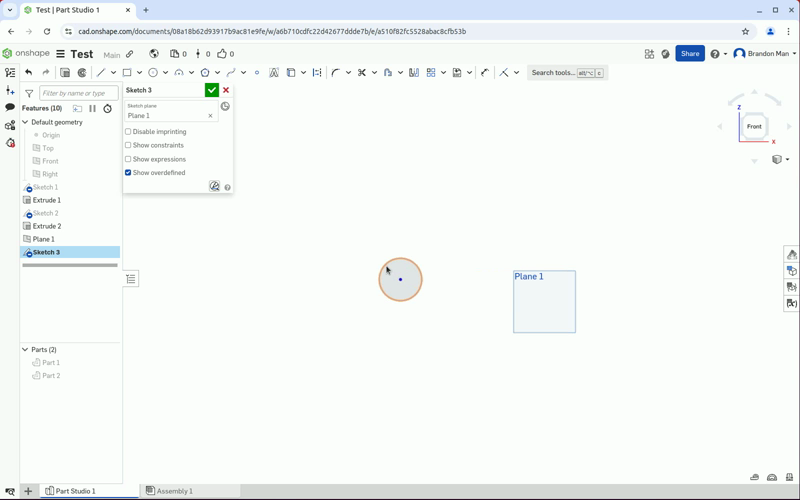
scroll(6)
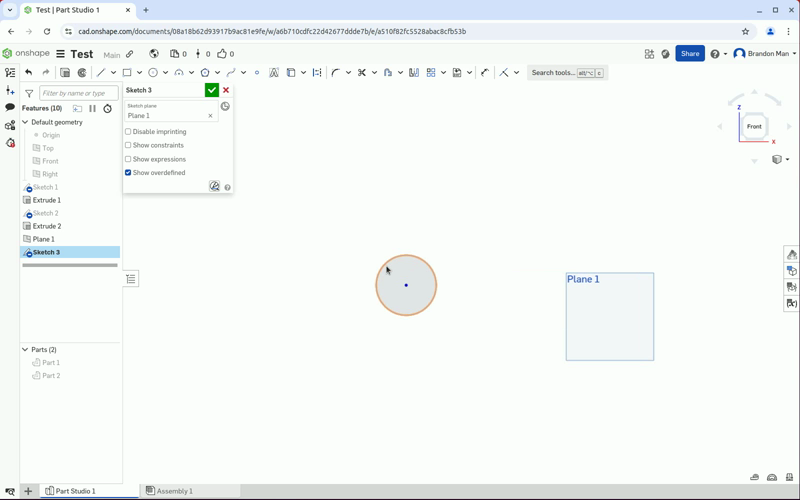
scroll(6)
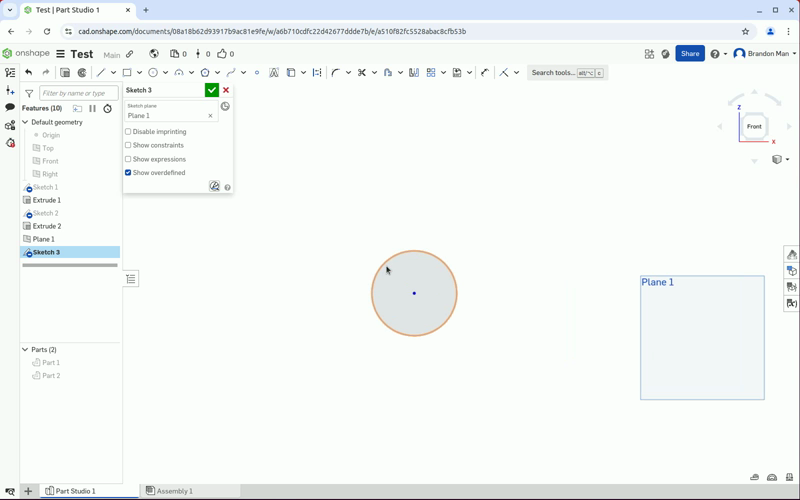
scroll(6)
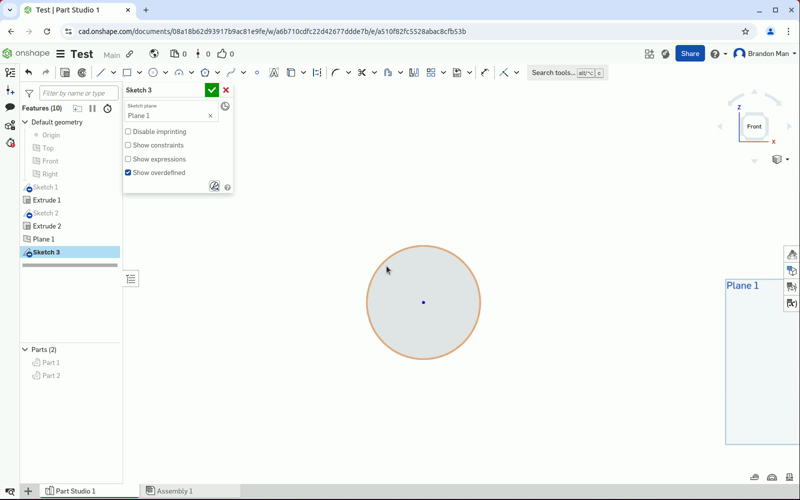
scroll(6)
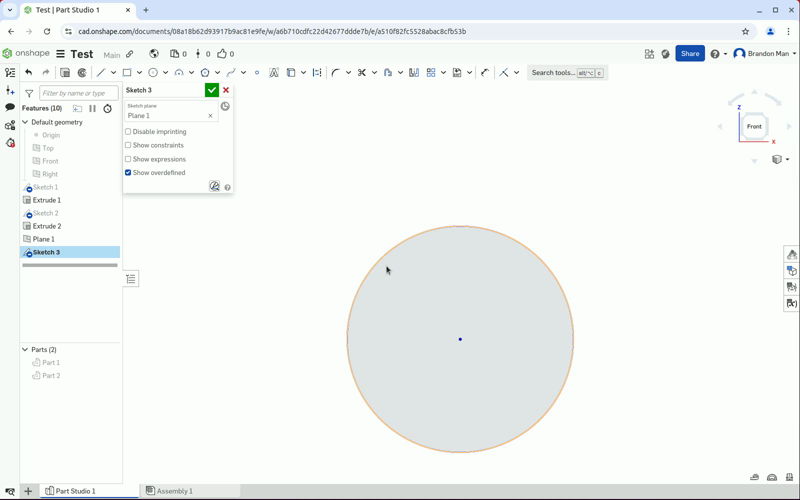
click(386, 265)
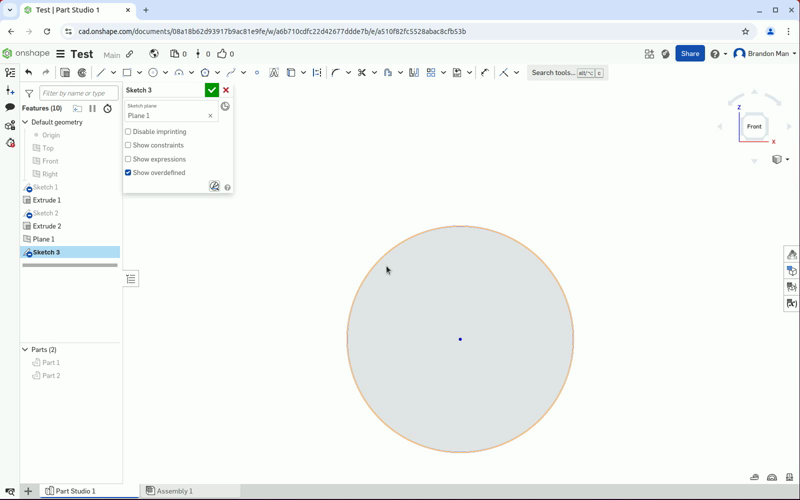
scroll(-6)
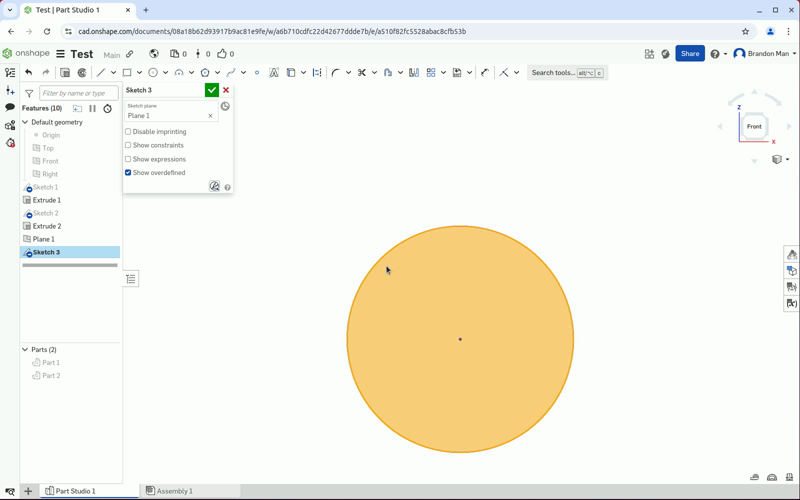
scroll(-6)
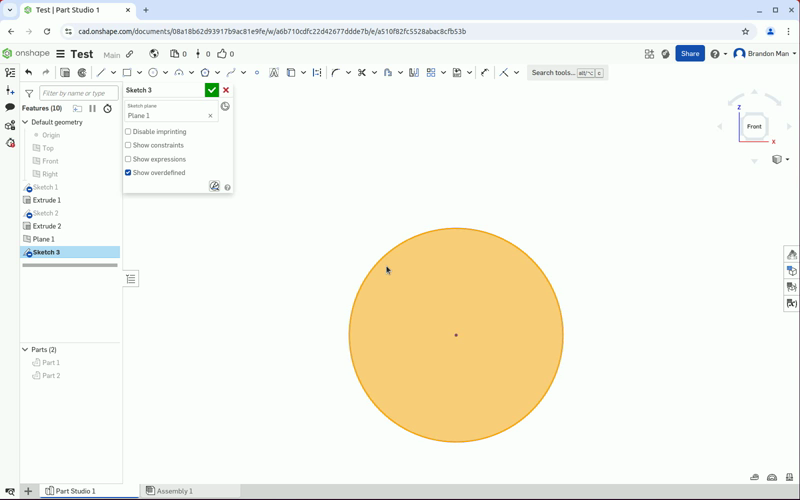
scroll(-6)
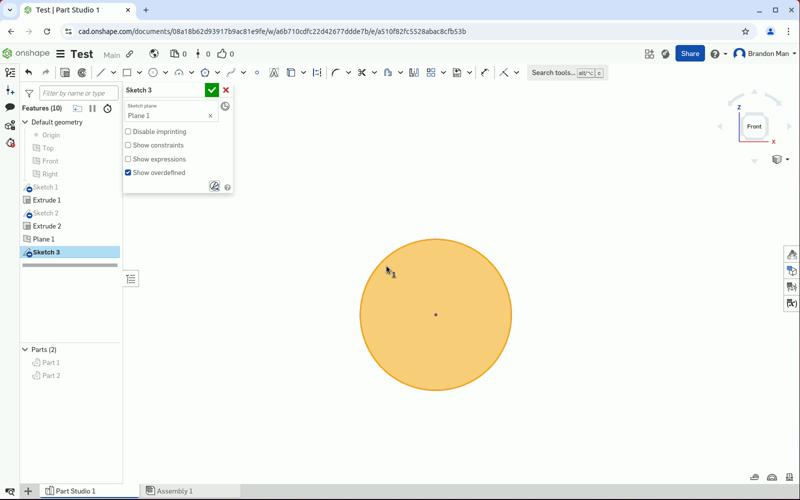
scroll(-6)
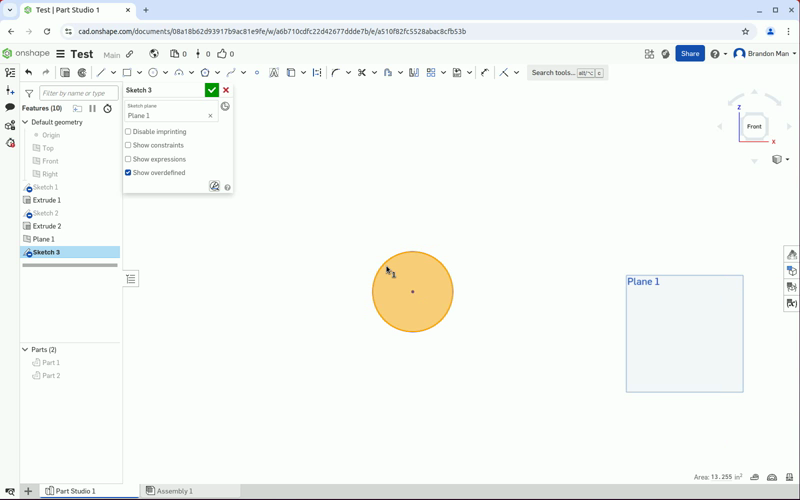
scroll(-6)
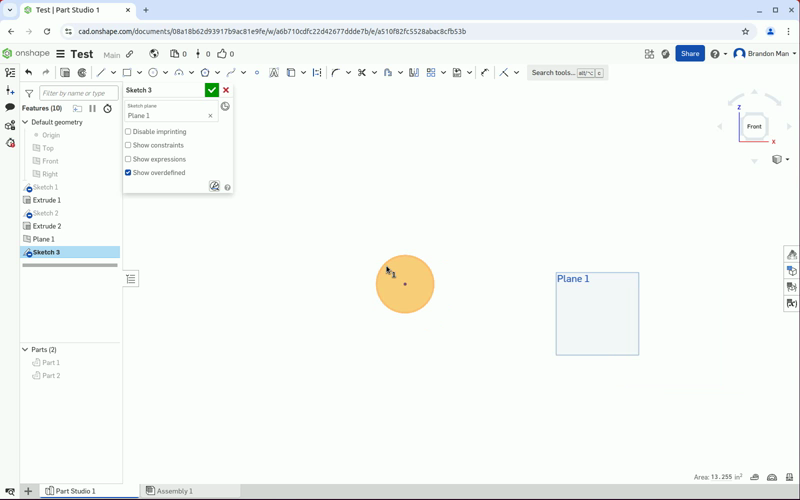
scroll(-6)
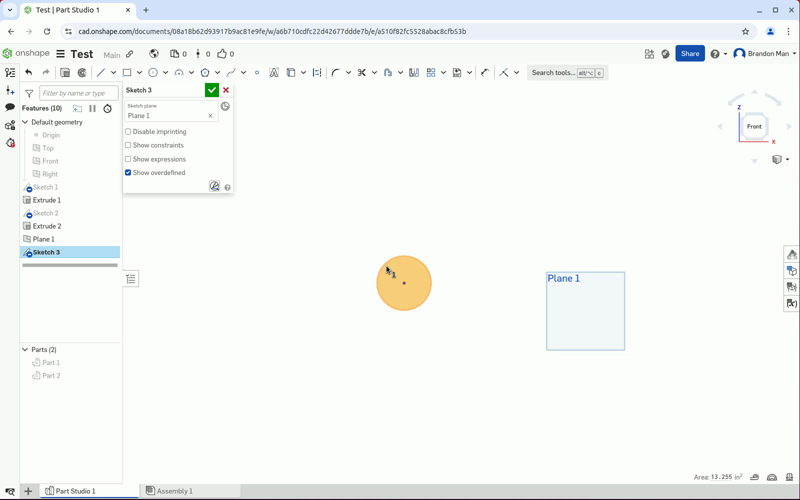
scroll(-6)
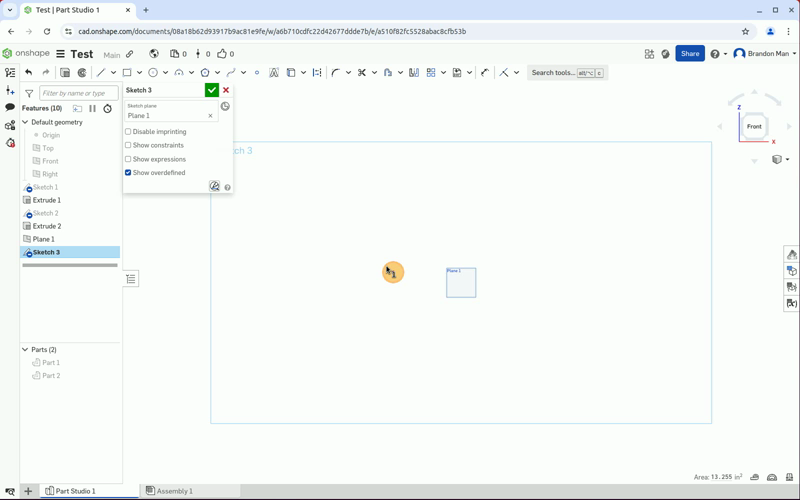
mouse_move(73, 352)
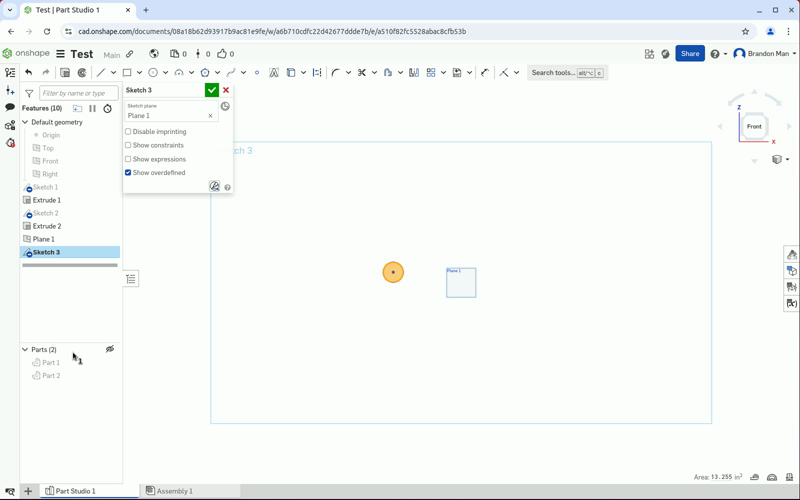
key(shift+y)
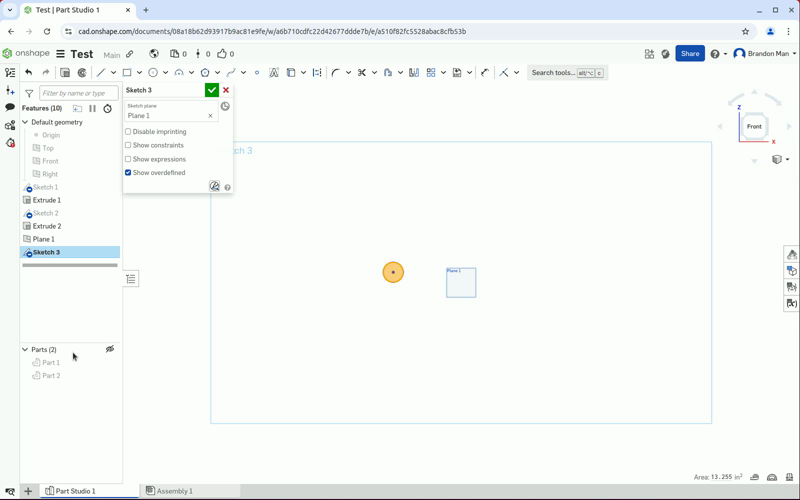
key(shift+e)
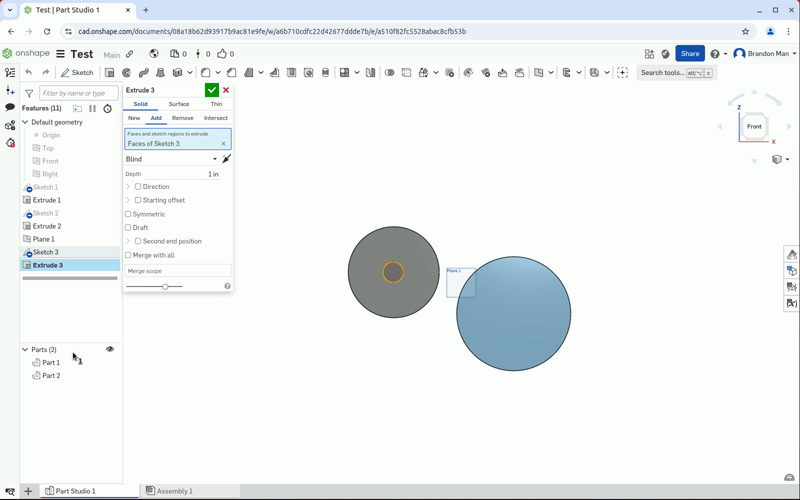
mouse_move(143, 106)
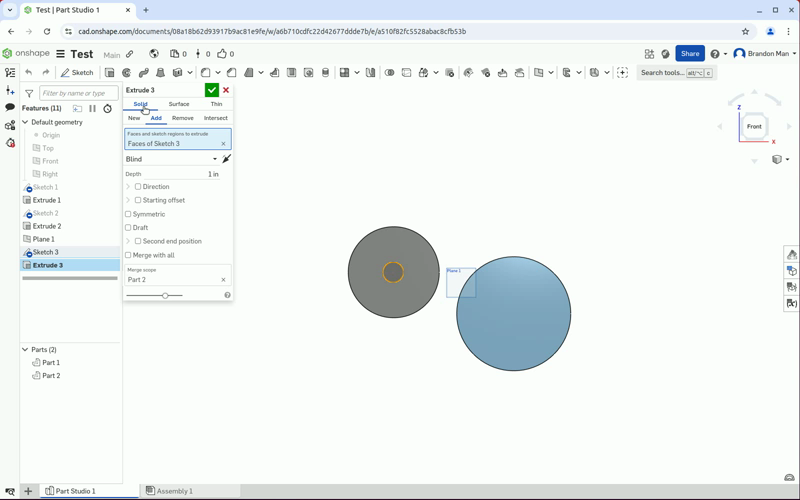
click(143, 106)
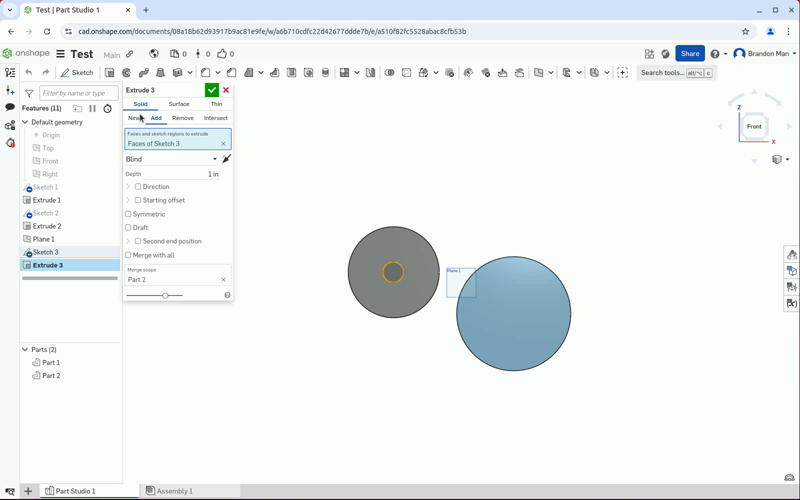
mouse_move(137, 120)
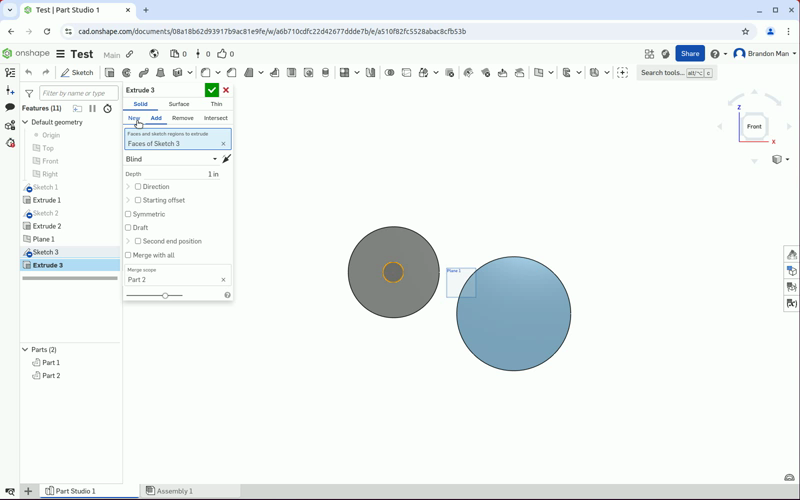
click(137, 120)
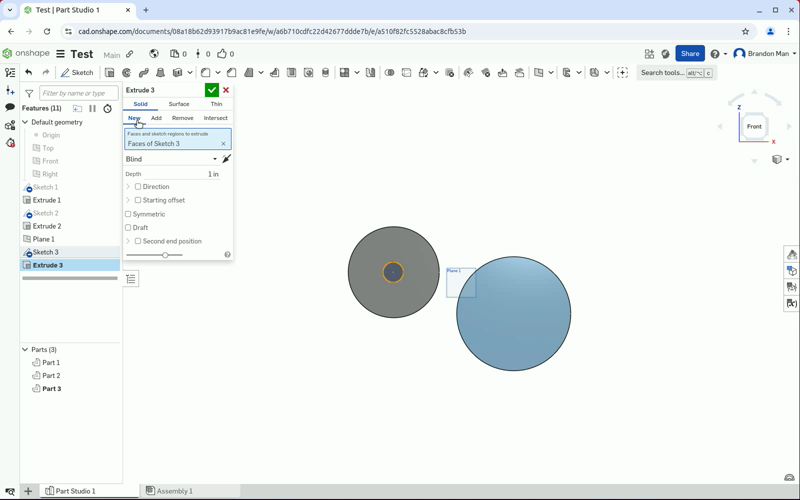
key(tab, 4)
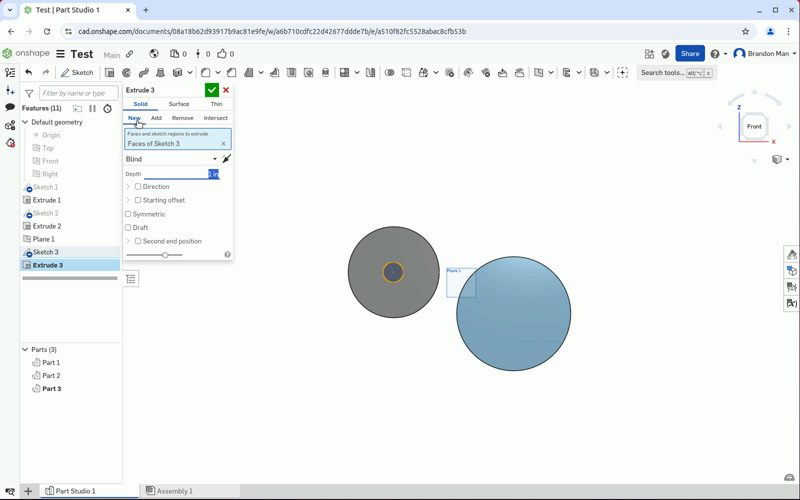
text(3.851)
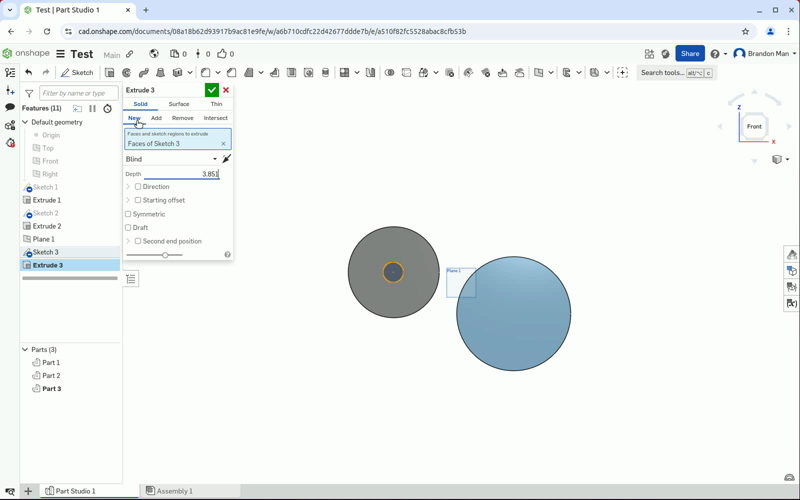
key(enter)
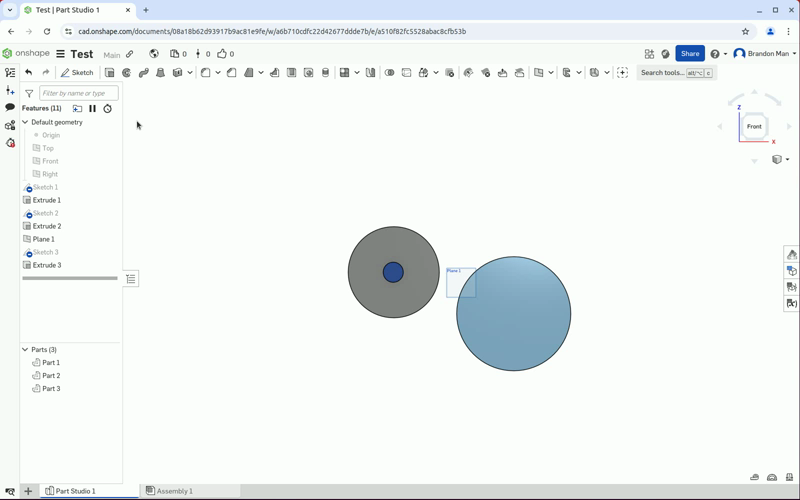
key(shift+h)
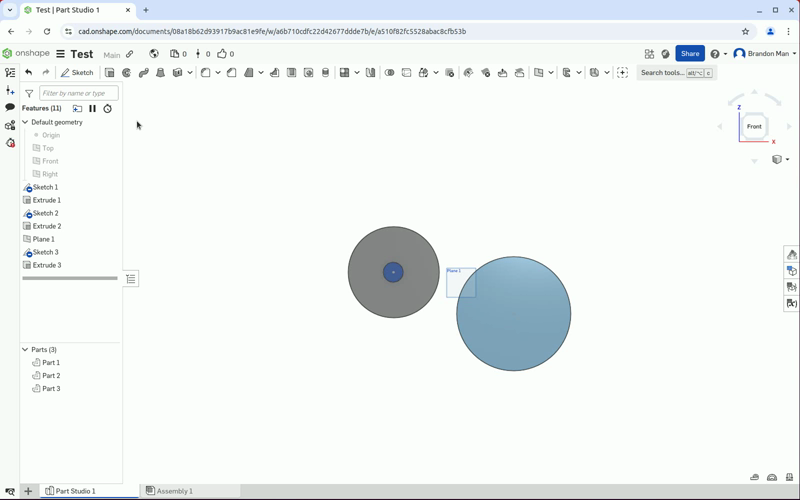
key(shift+h)
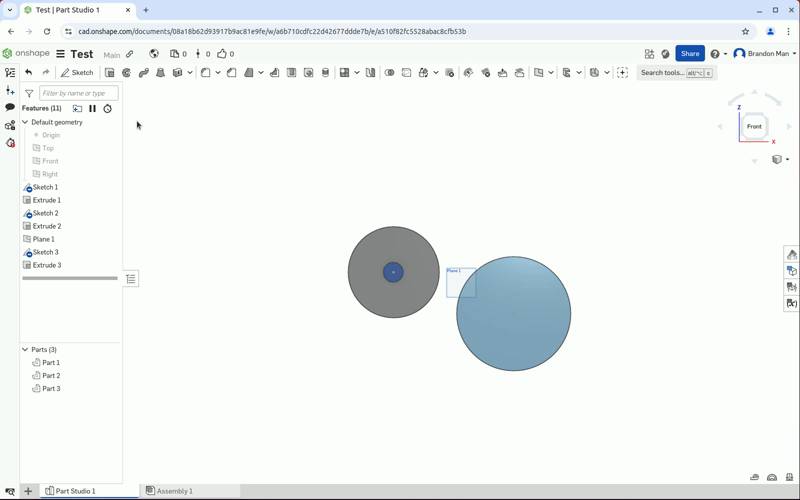
key(shift+7)
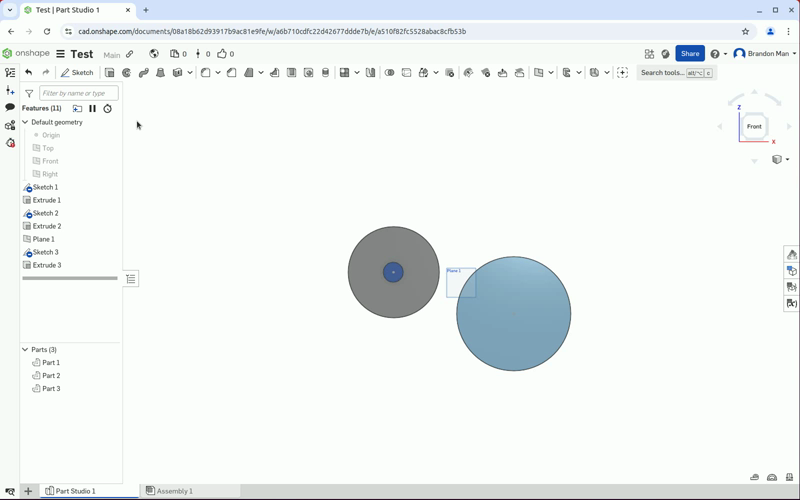
key(left, 2)
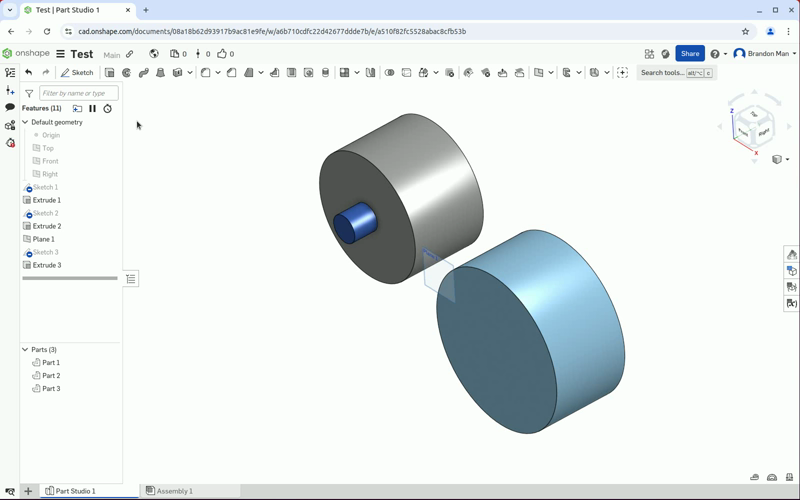
key(down, 2)
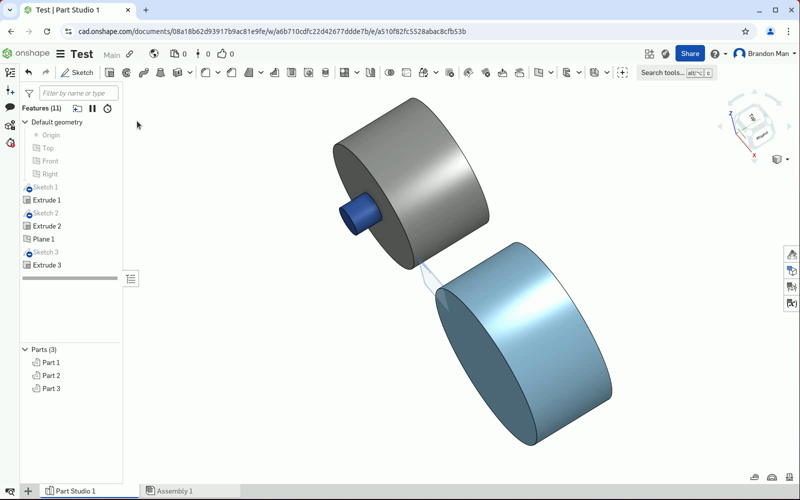
key(up, 2)
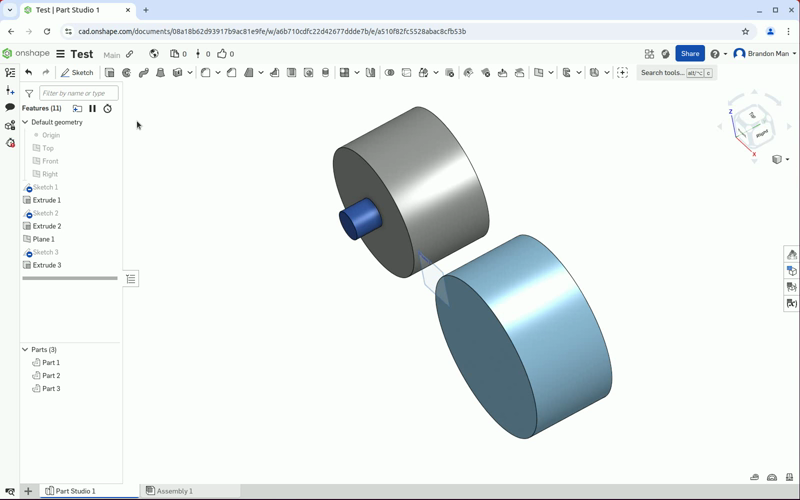
key(right, 2)
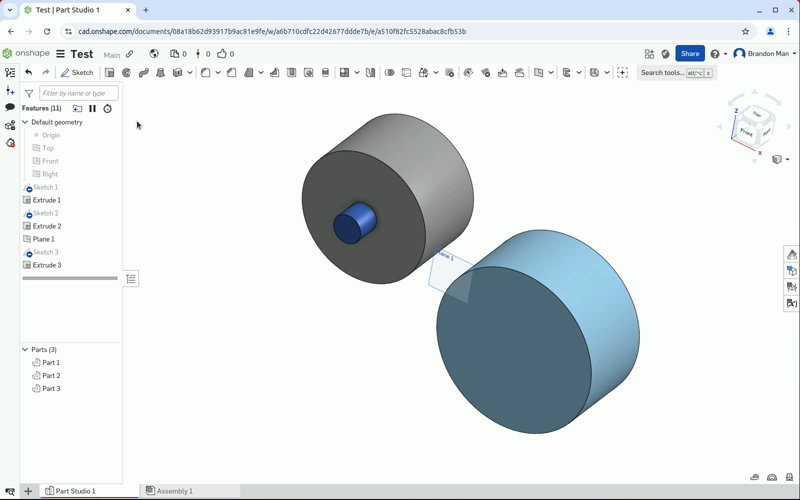
mouse_move(73, 189)
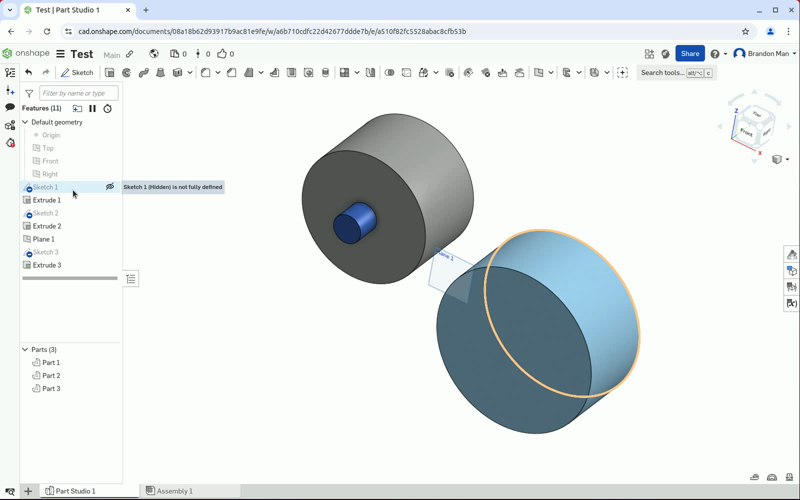
click(73, 189)